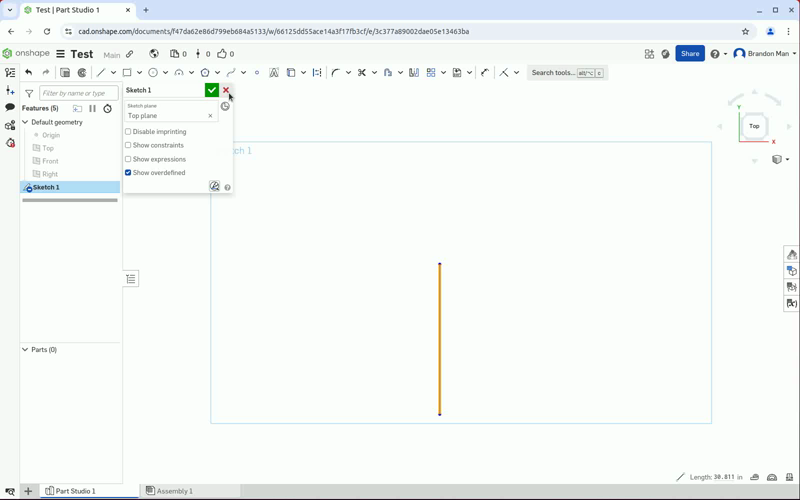
key(shift+h)
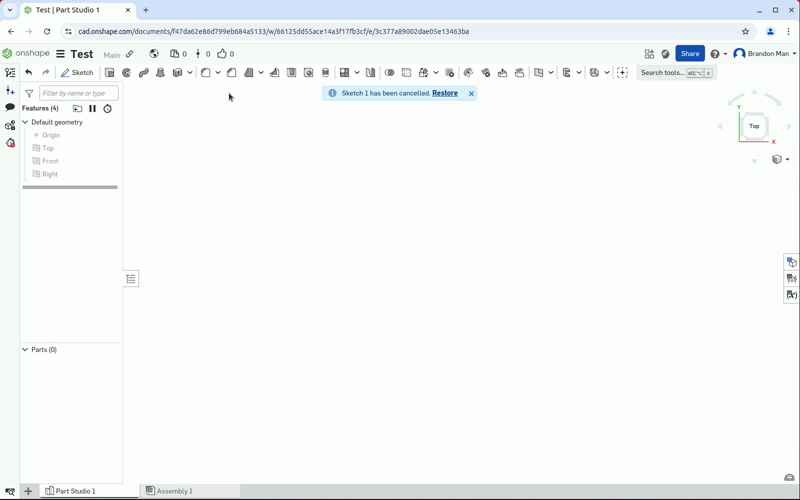
mouse_move(73, 352)
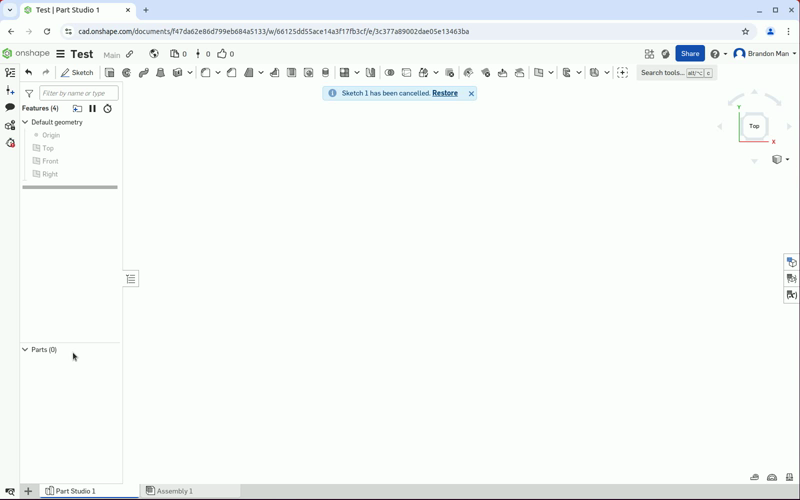
key(y)
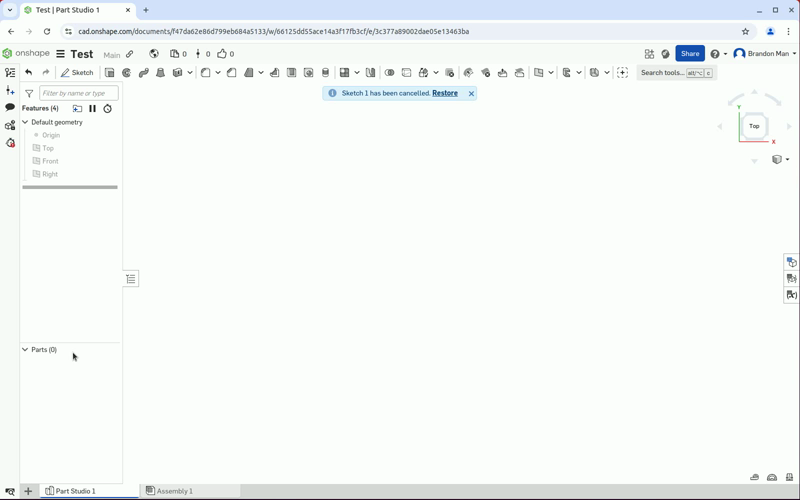
key(shift+p)
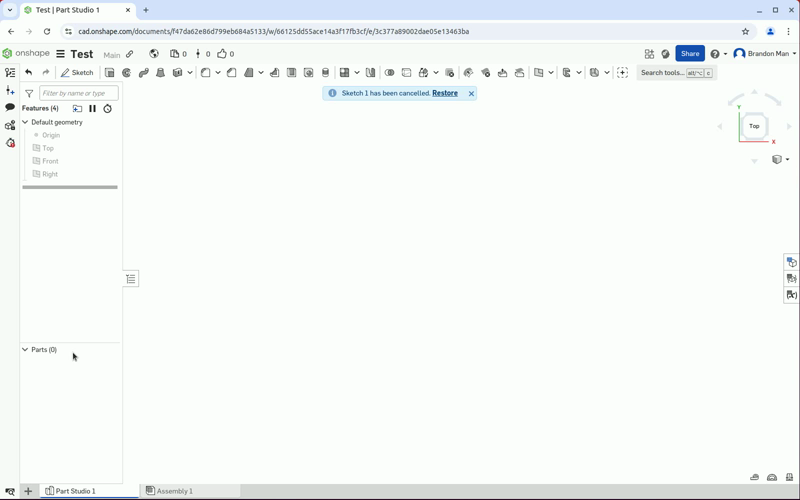
key(space)
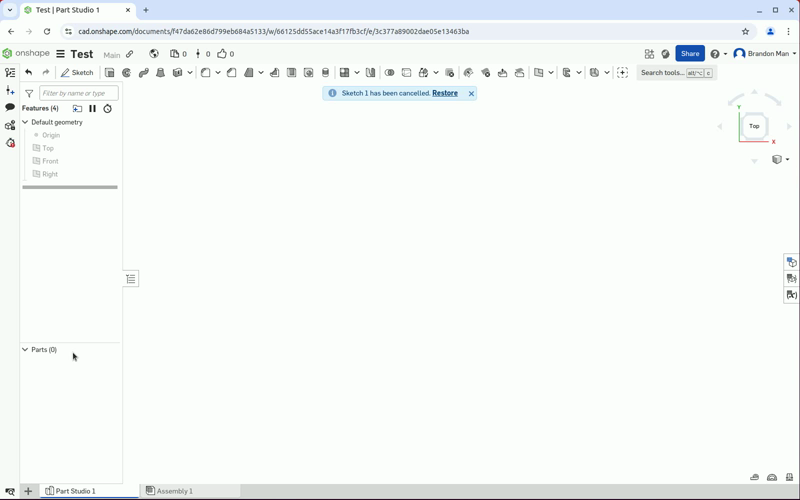
key_down(shift)
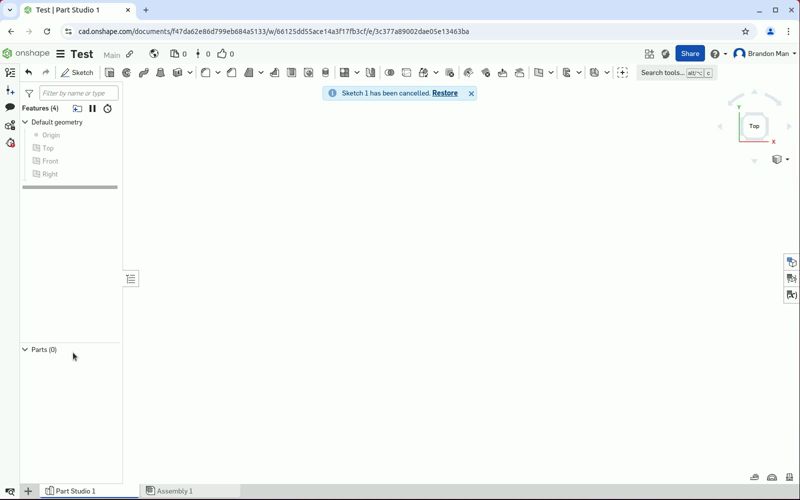
key(up)
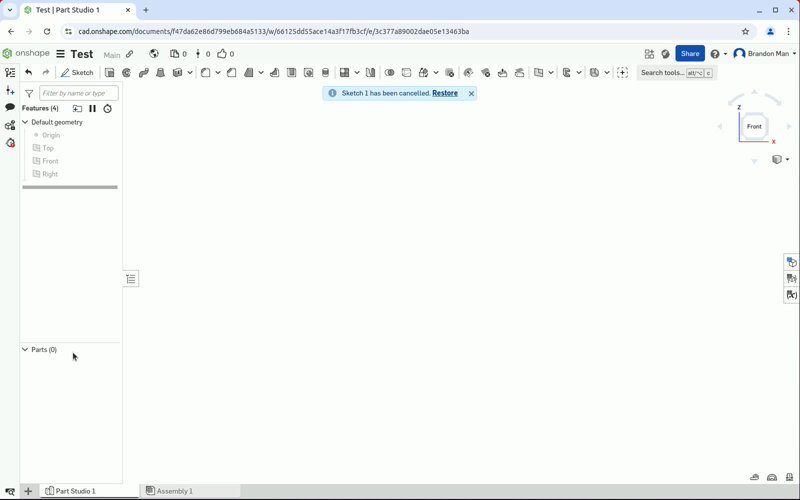
key_up(shift)
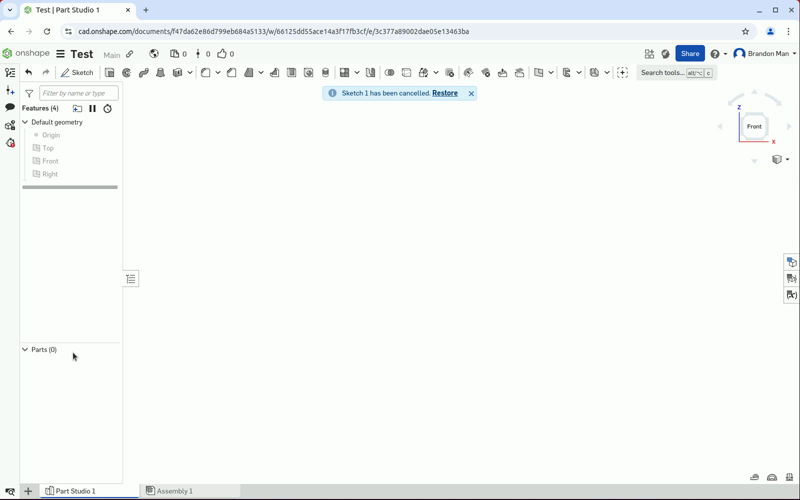
mouse_move(73, 352)
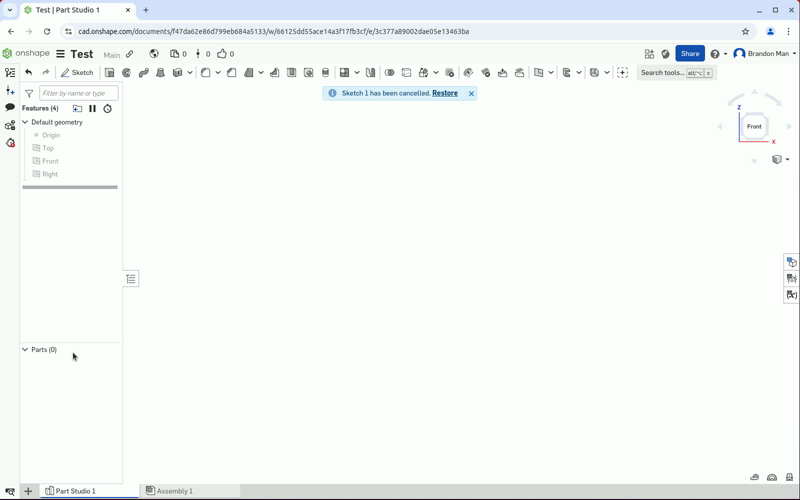
key(shift+y)
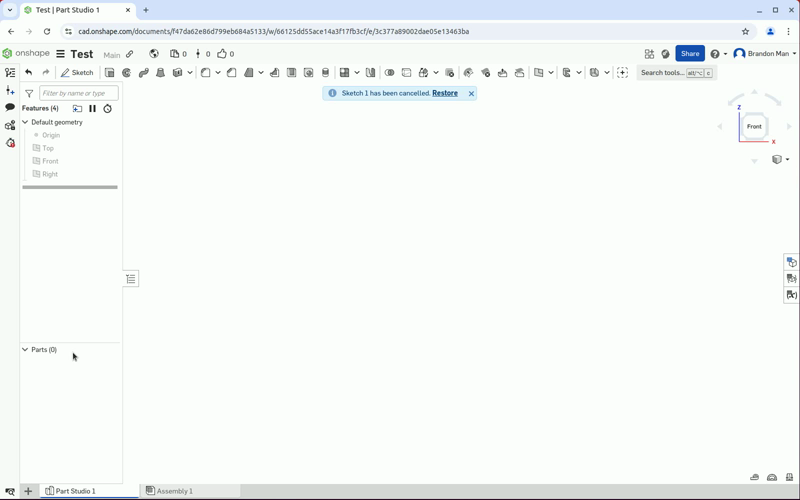
key(shift+s)
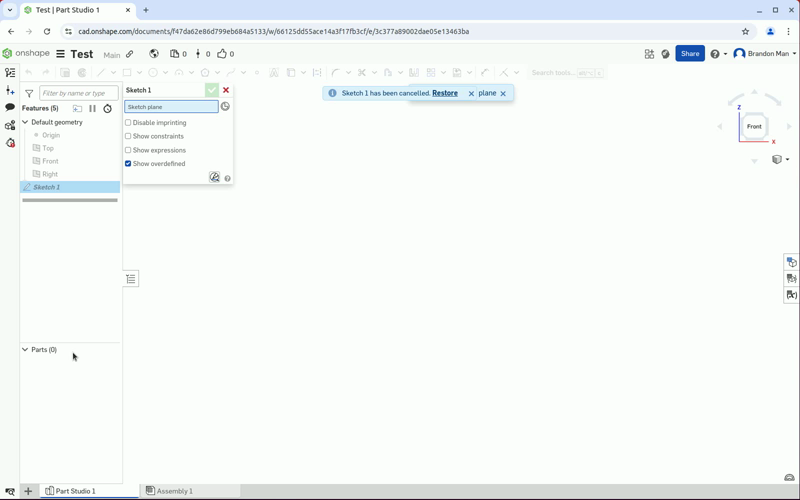
mouse_move(73, 163)
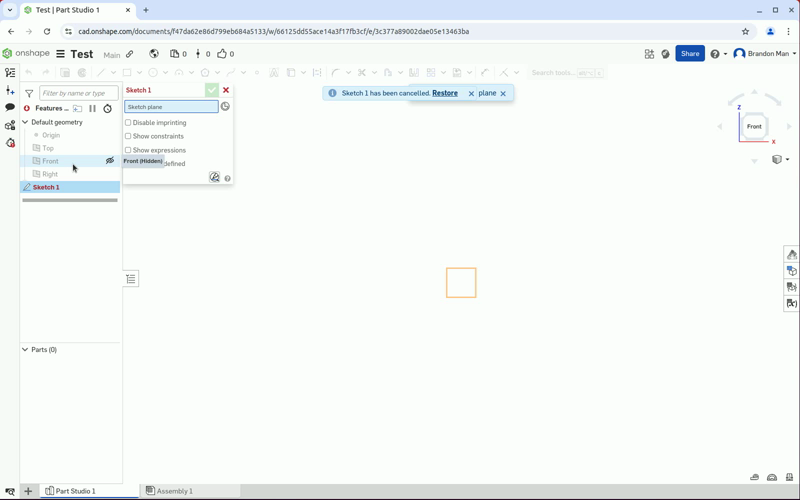
click(73, 163)
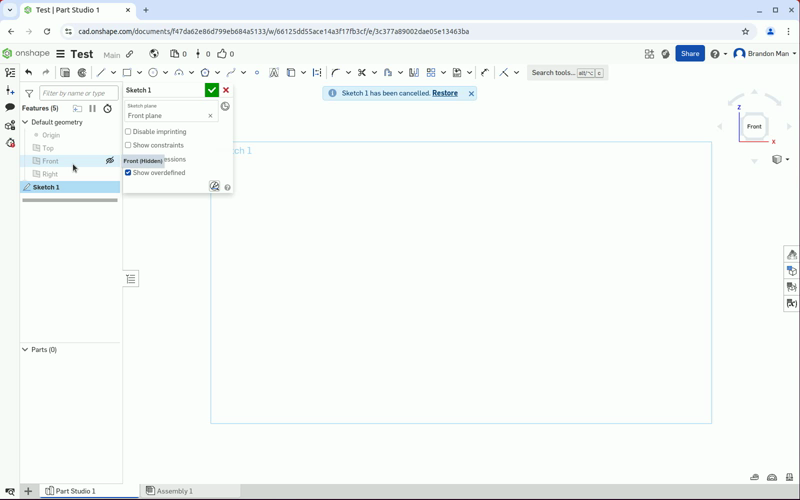
mouse_move(73, 352)
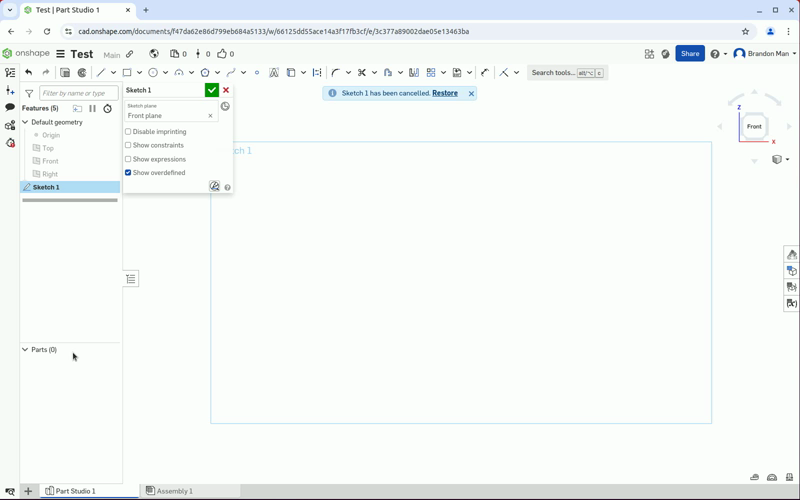
key(y)
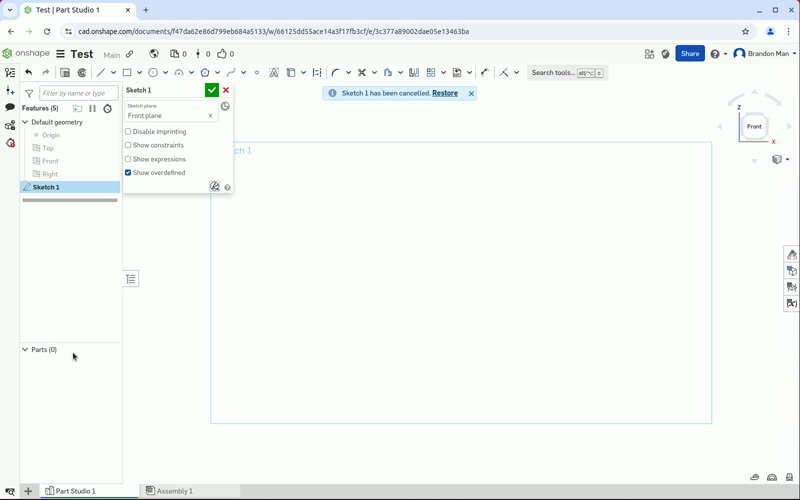
key(l)
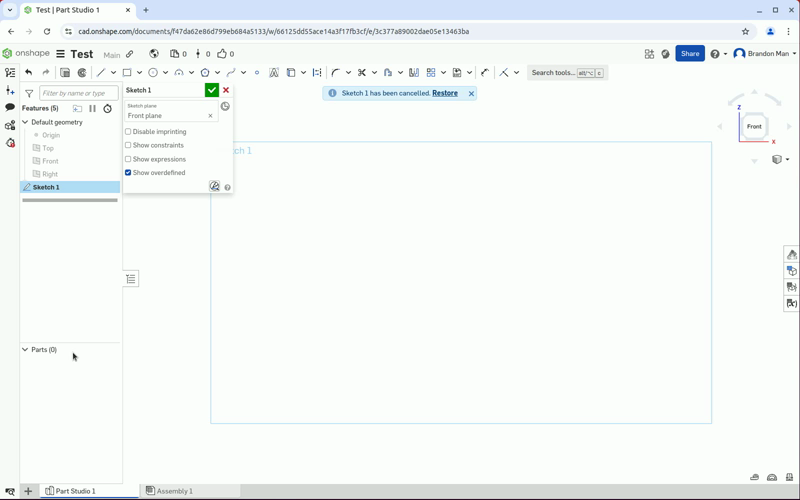
key_down(shift)
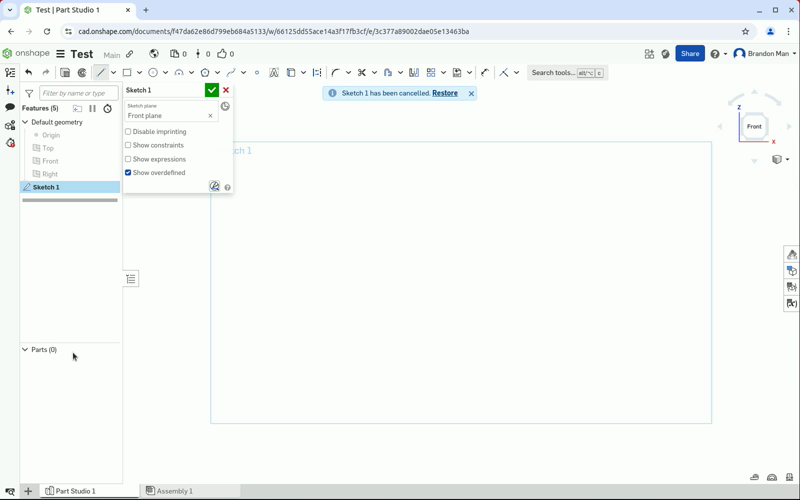
mouse_move(461, 282)
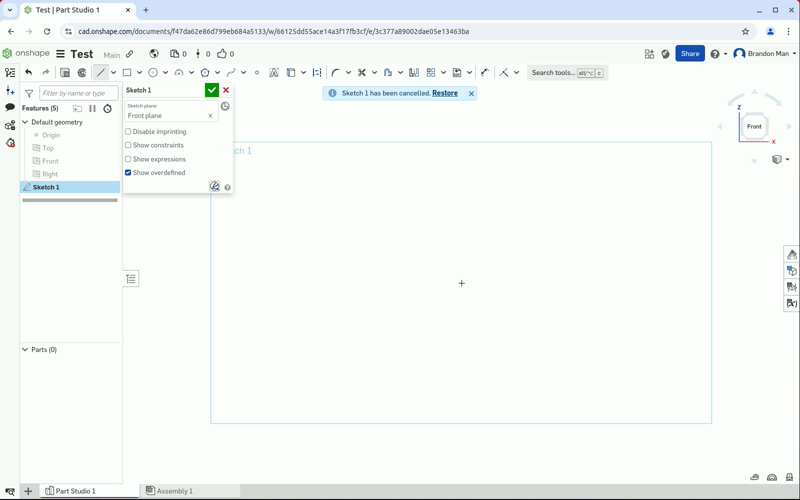
click(461, 282)
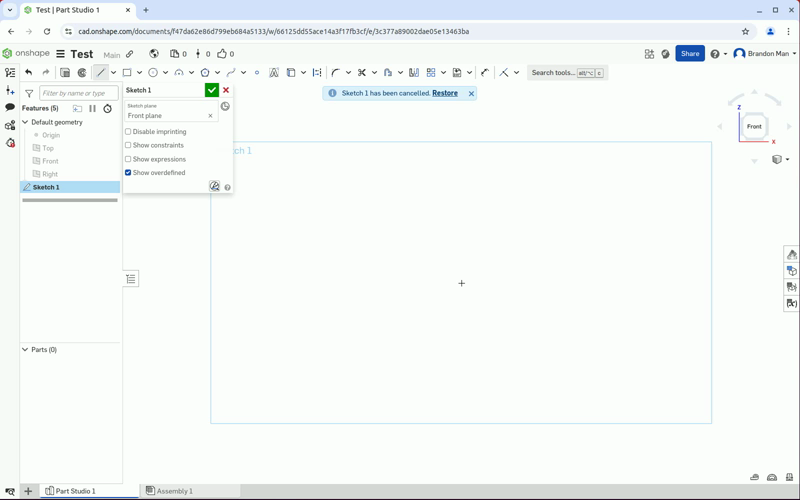
key_up(shift)
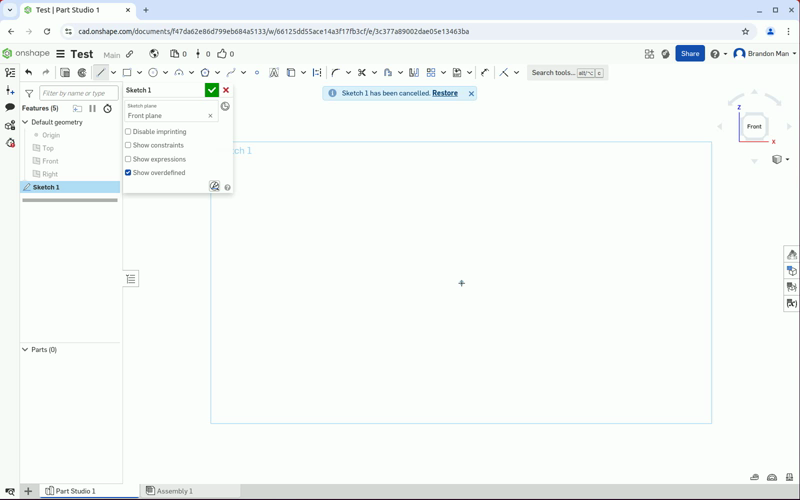
key_down(shift)
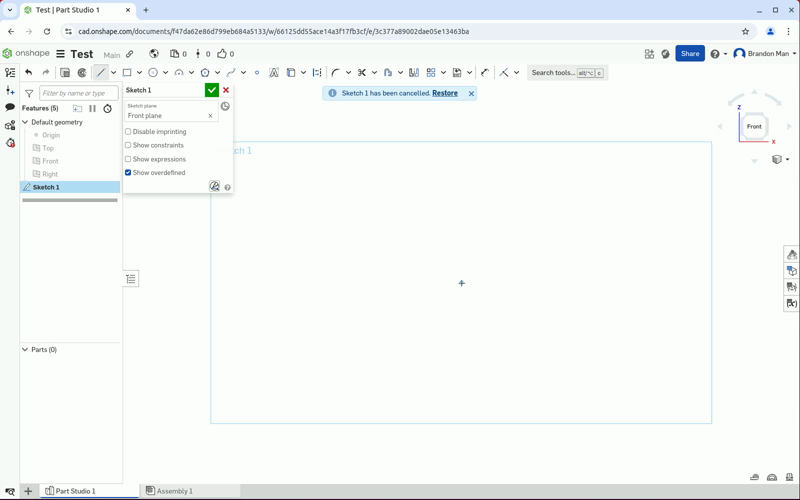
mouse_move(572, 282)
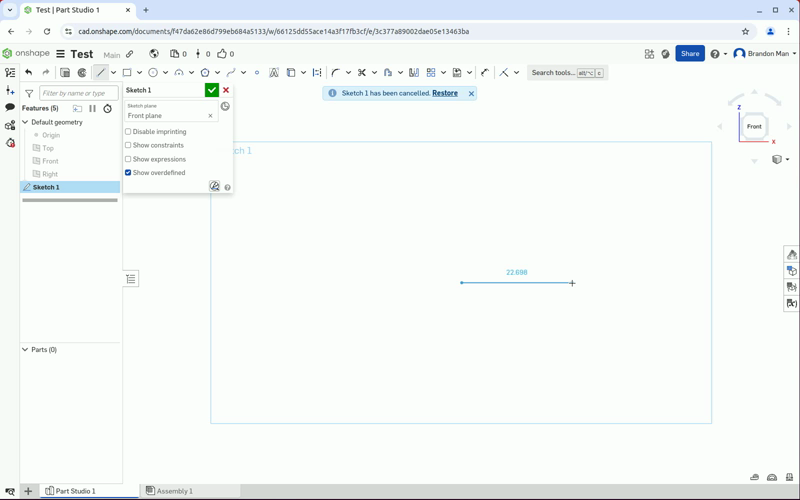
click(572, 282)
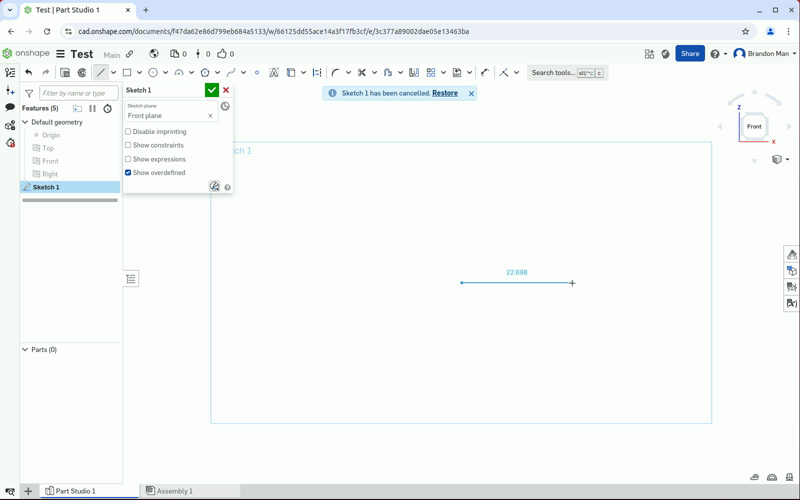
key_up(shift)
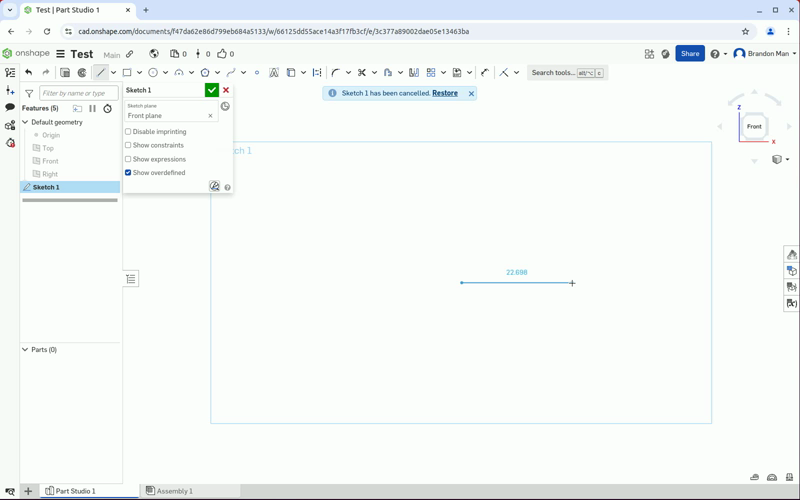
key_down(shift)
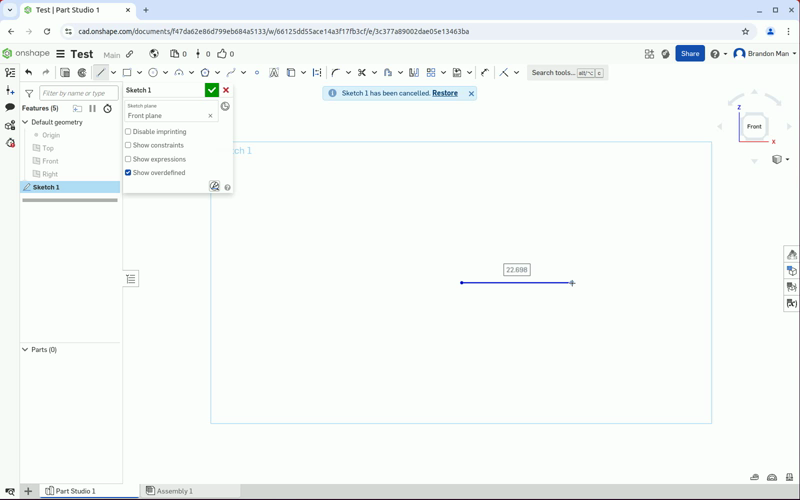
mouse_move(589, 282)
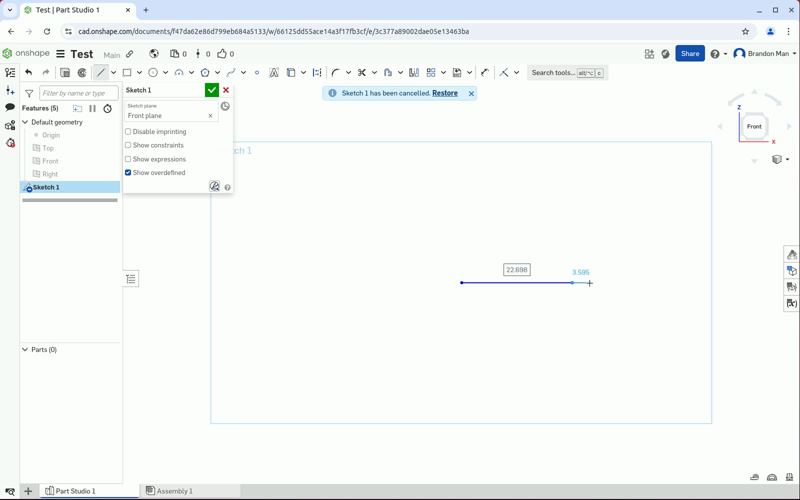
mouse_move(572, 234)
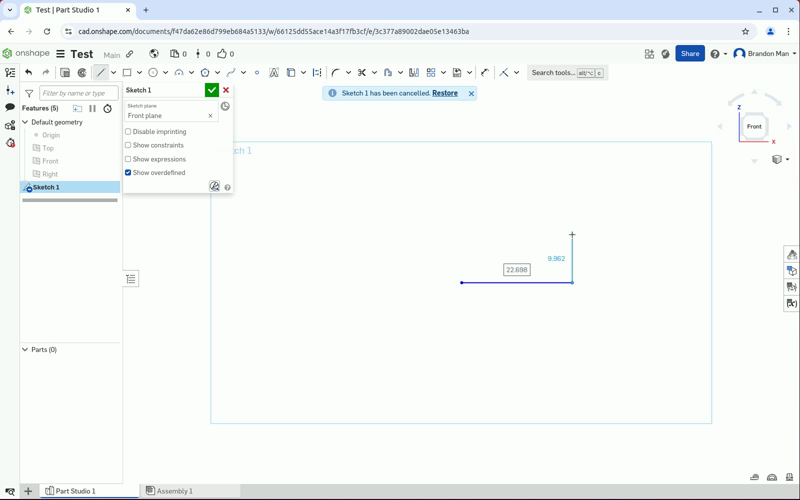
click(572, 234)
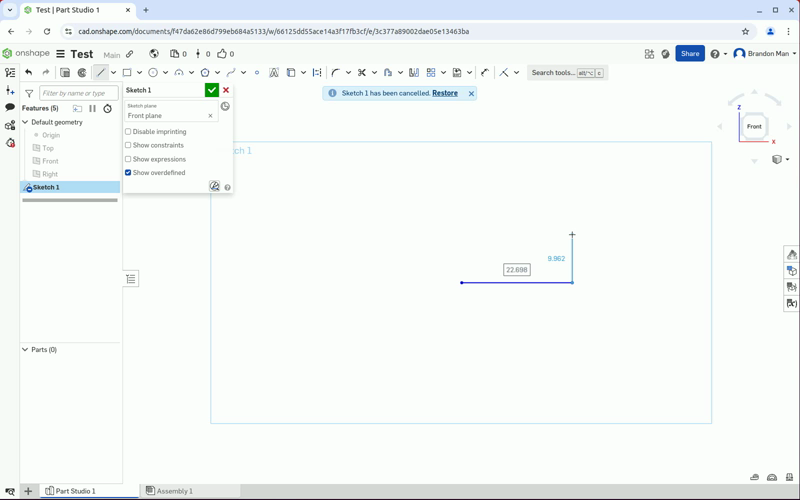
key_up(shift)
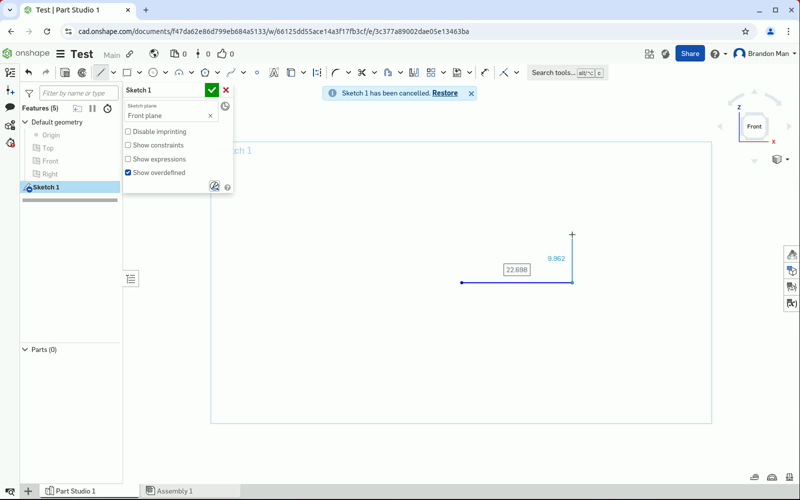
key_down(shift)
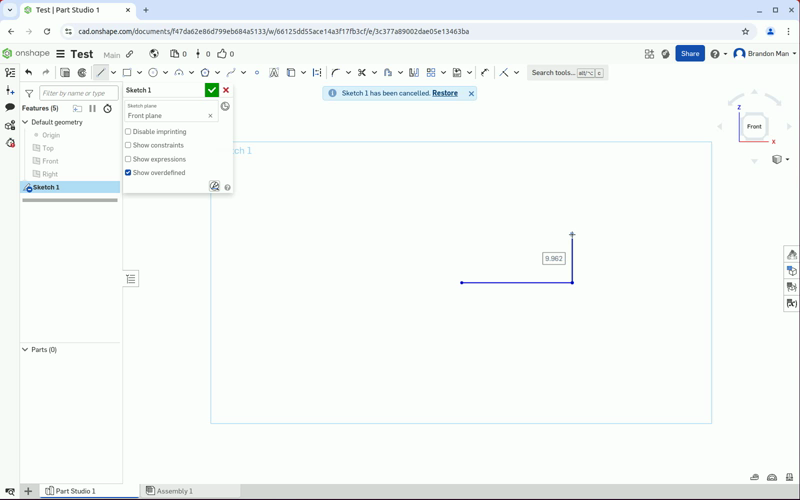
mouse_move(461, 234)
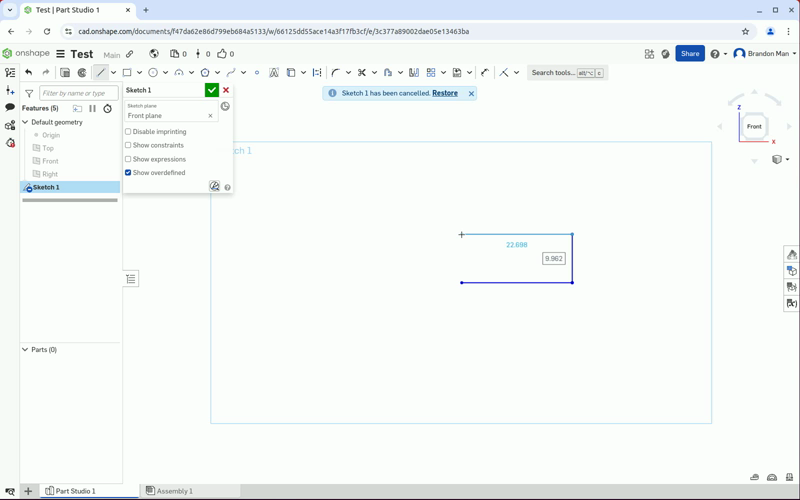
click(461, 234)
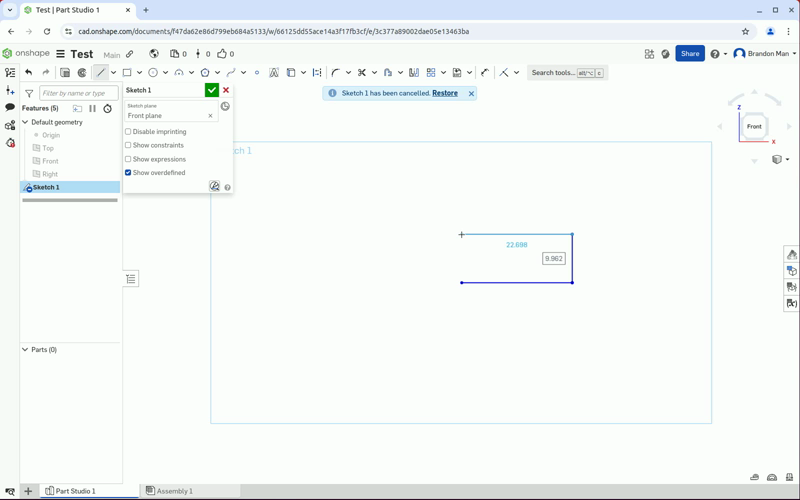
key_up(shift)
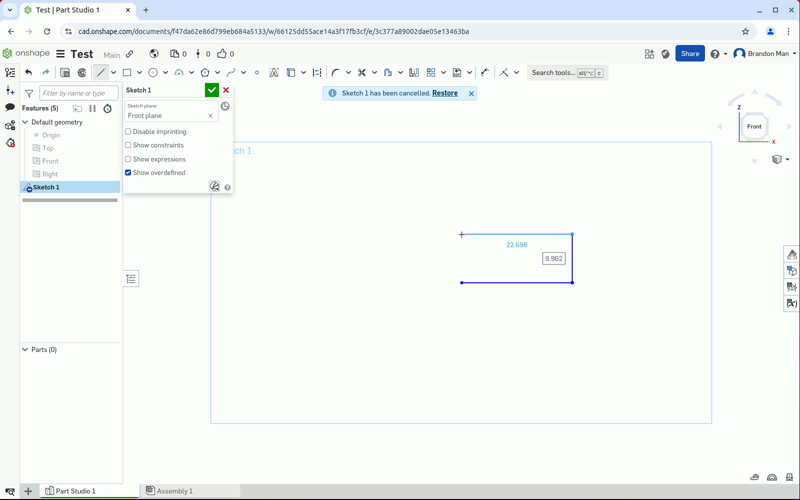
mouse_move(492, 234)
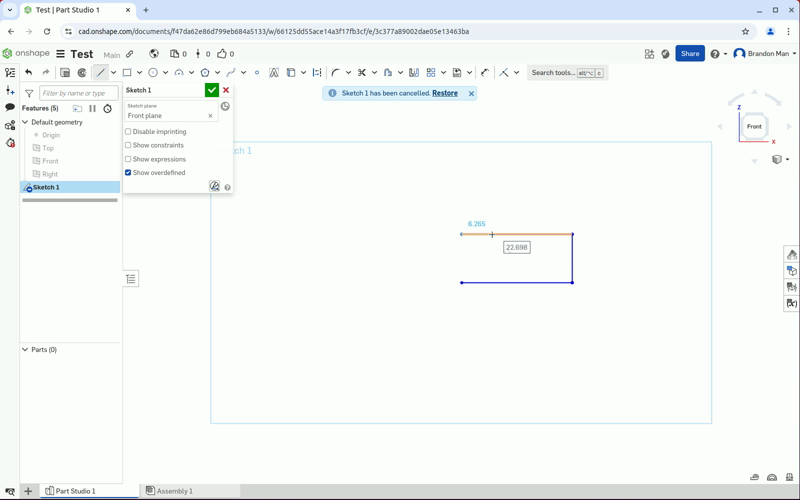
key_down(shift)
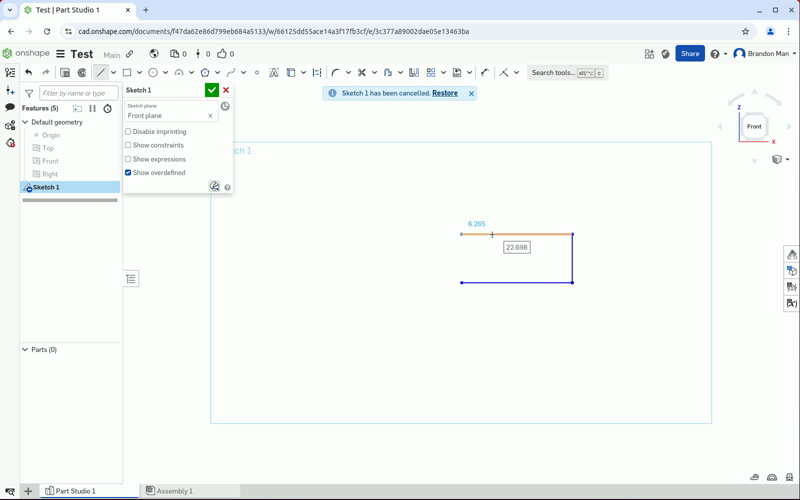
mouse_move(461, 282)
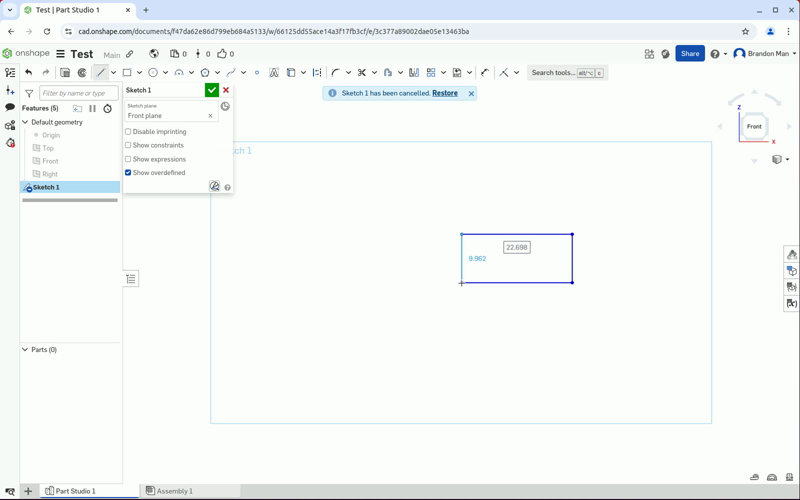
key_up(shift)
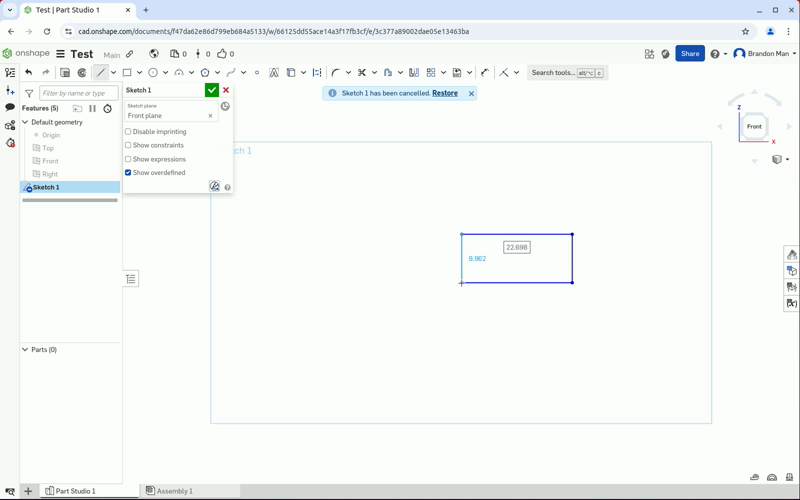
click(461, 282)
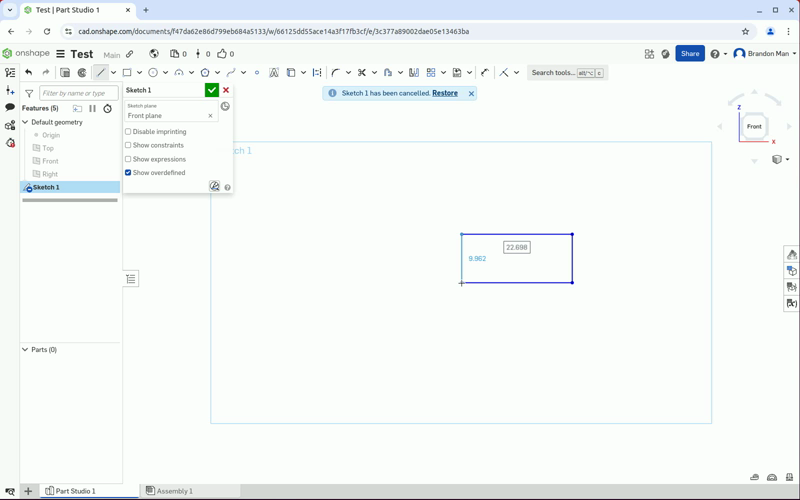
key(esc)
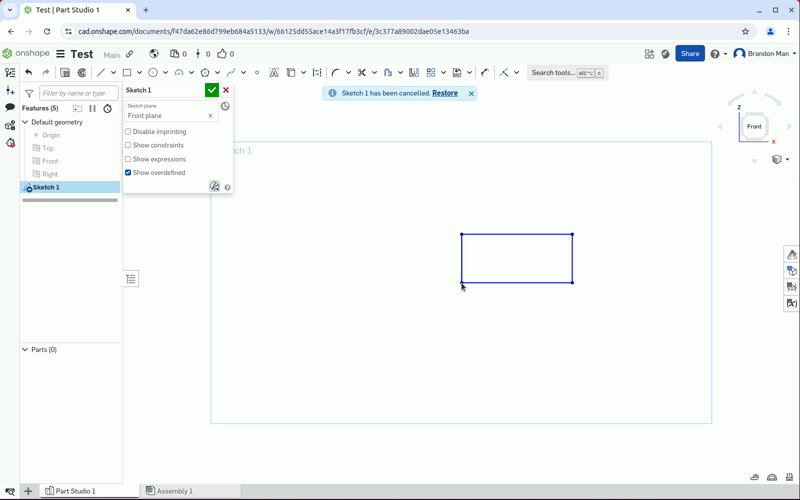
mouse_move(535, 278)
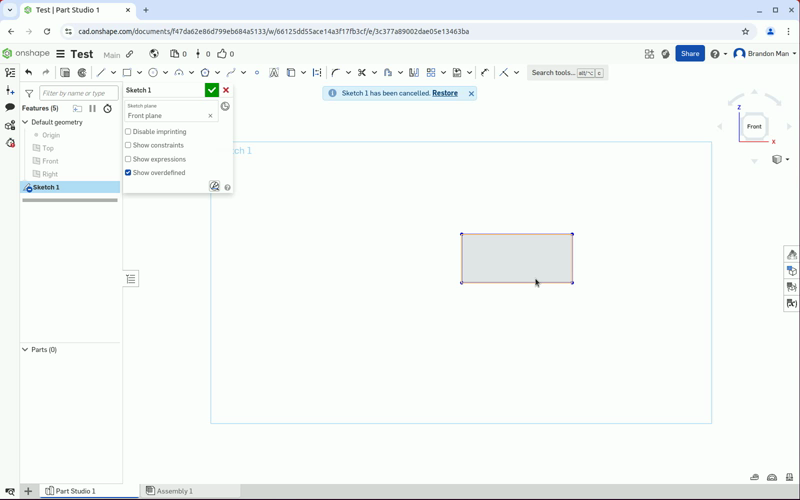
click(535, 278)
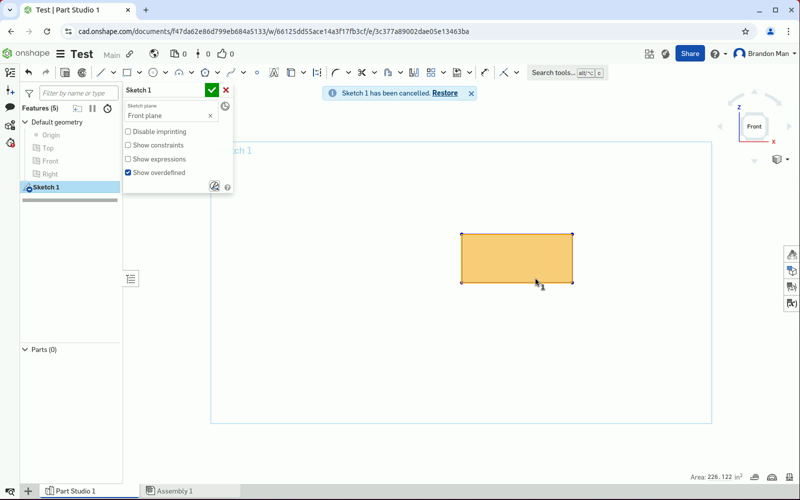
mouse_move(73, 352)
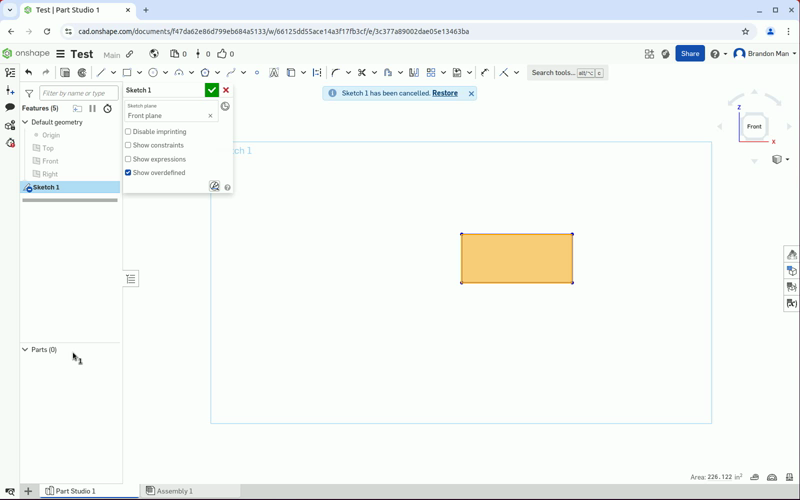
key(shift+y)
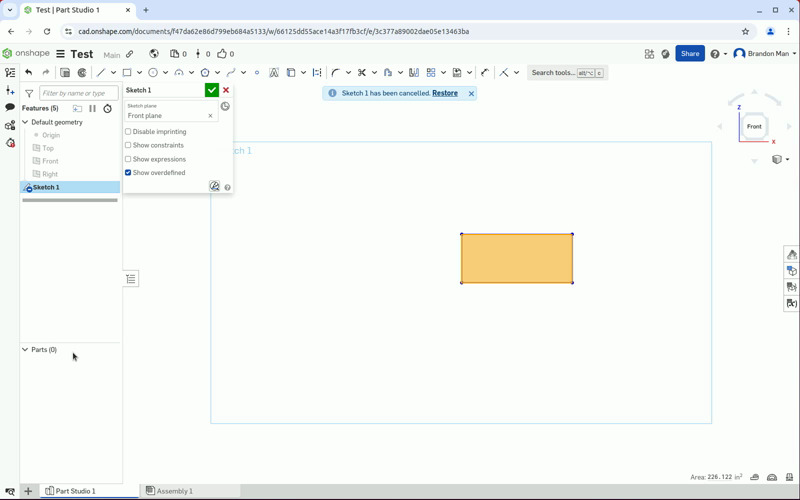
key(shift+e)
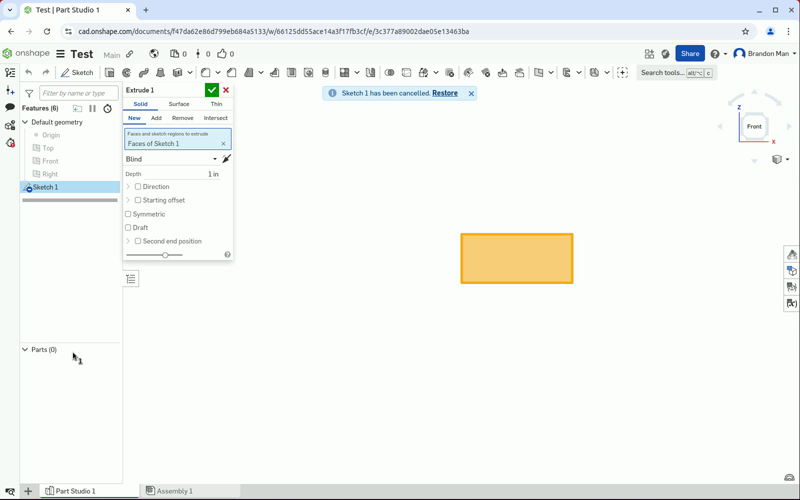
mouse_move(143, 106)
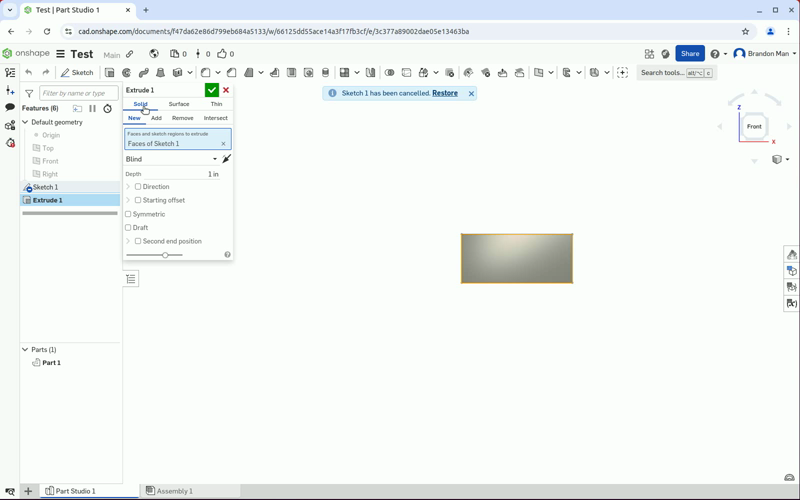
click(143, 106)
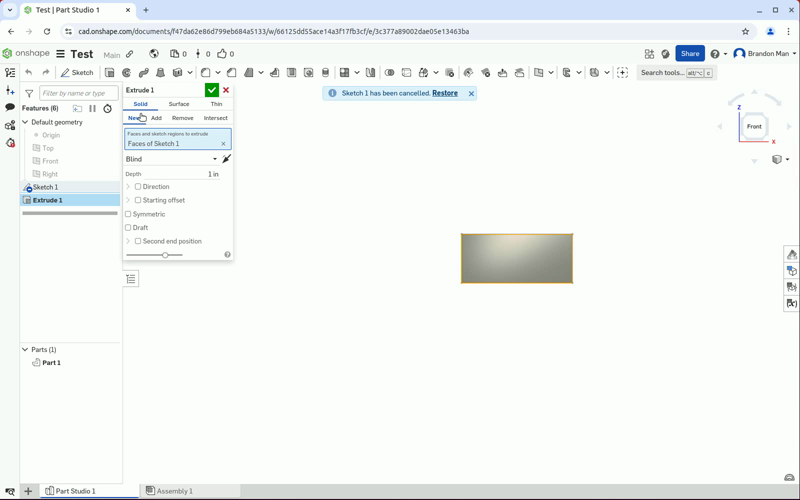
mouse_move(137, 120)
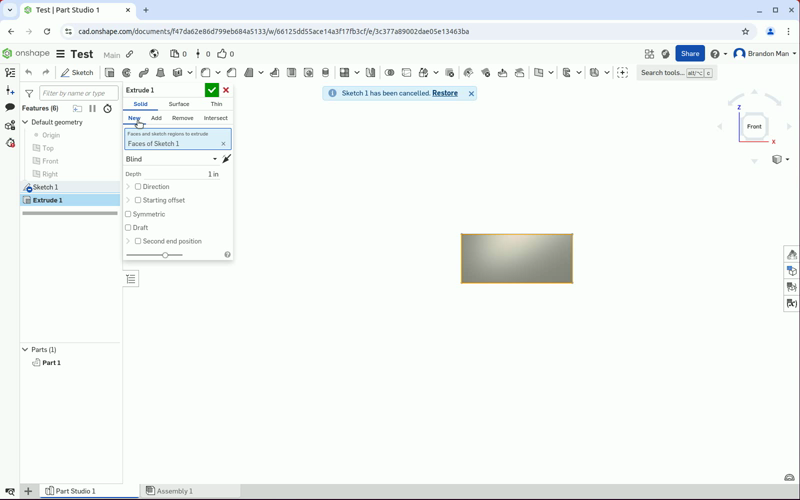
click(137, 120)
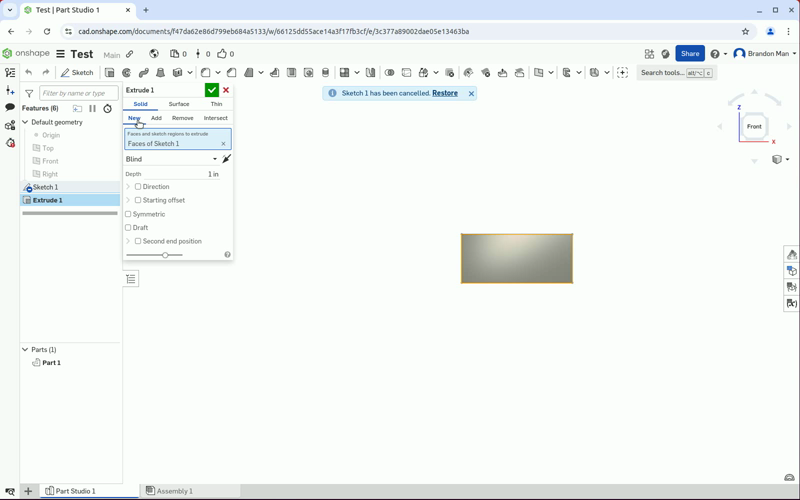
key(tab, 4)
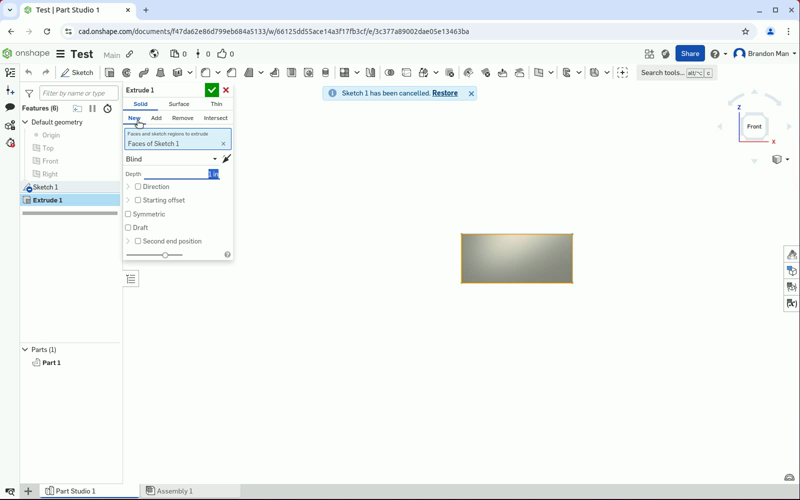
text(0.241)
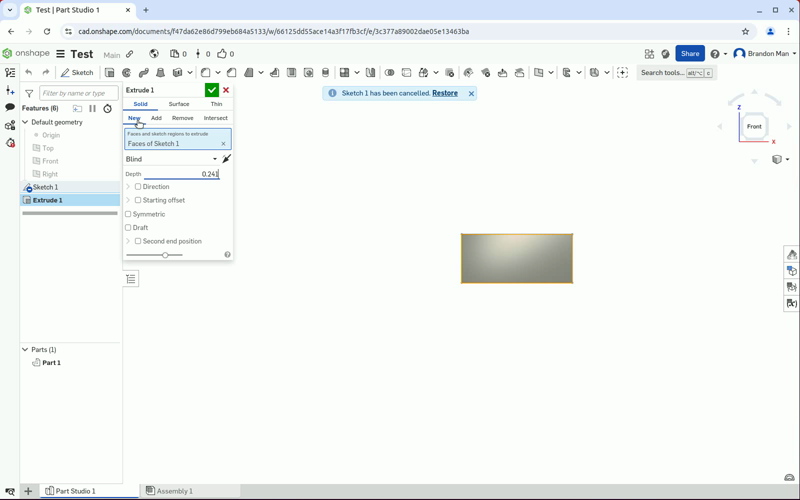
key(enter)
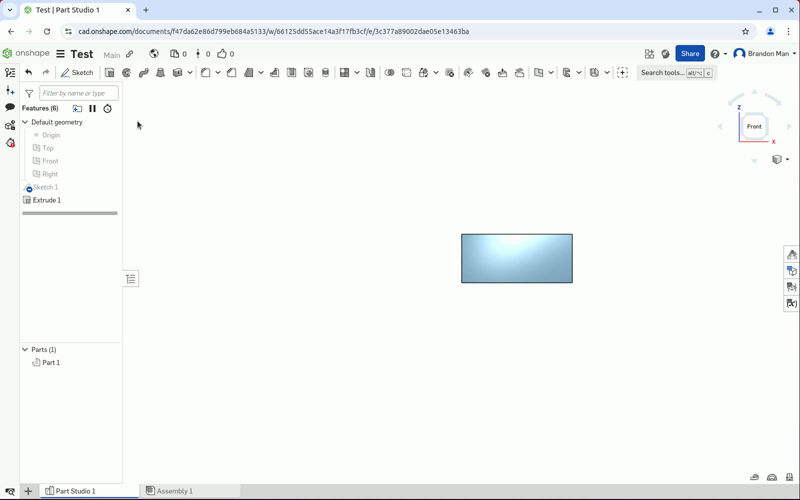
key(shift+h)
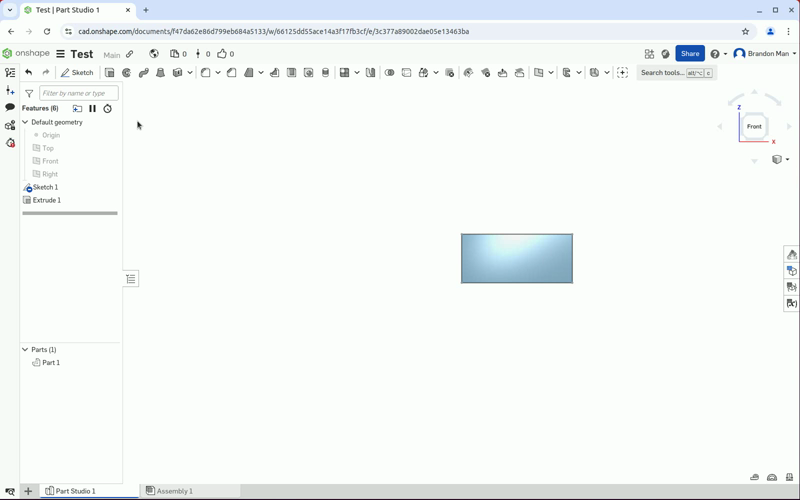
key(shift+h)
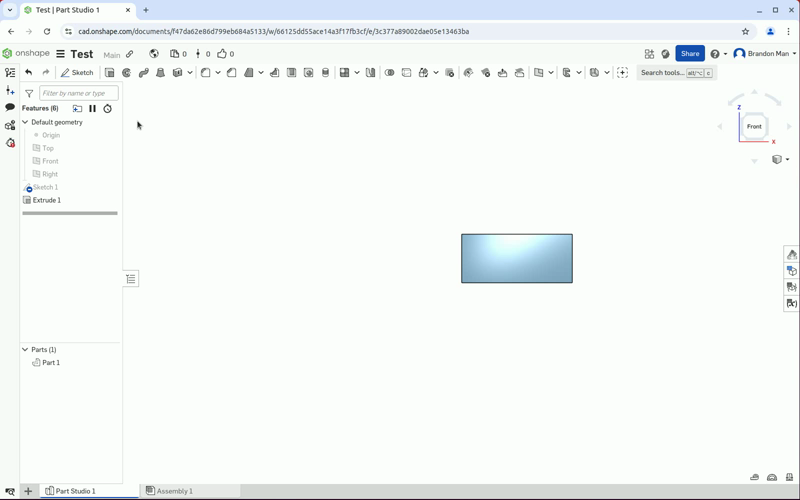
mouse_move(73, 189)
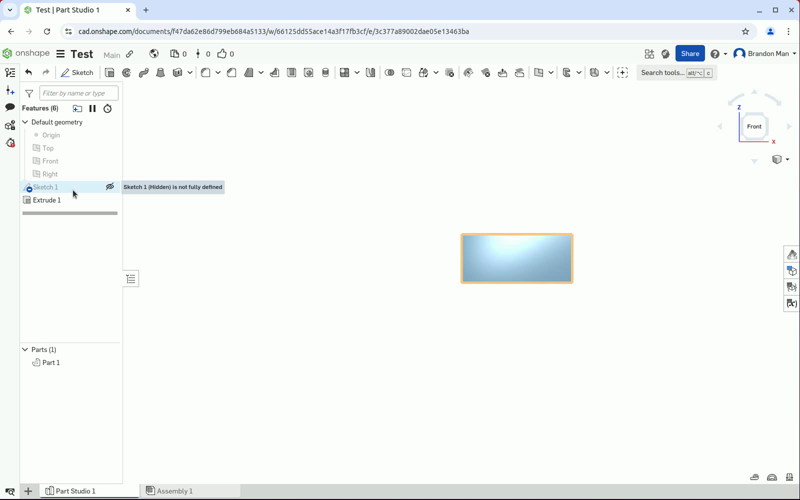
click(73, 189)
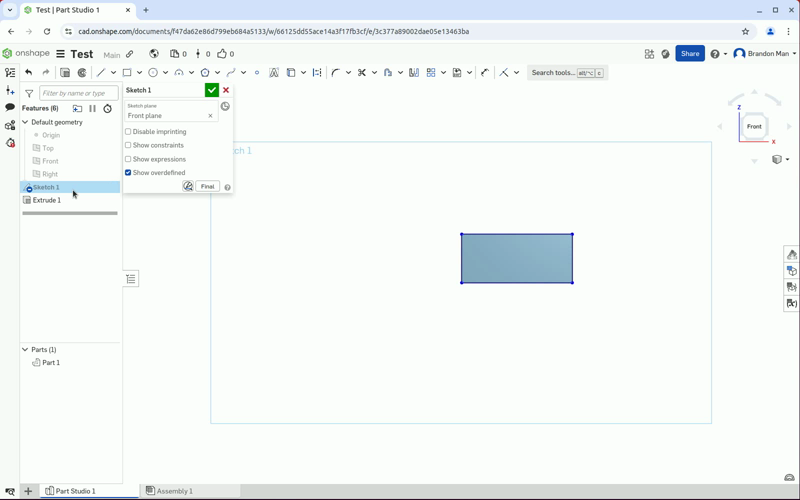
mouse_move(229, 92)
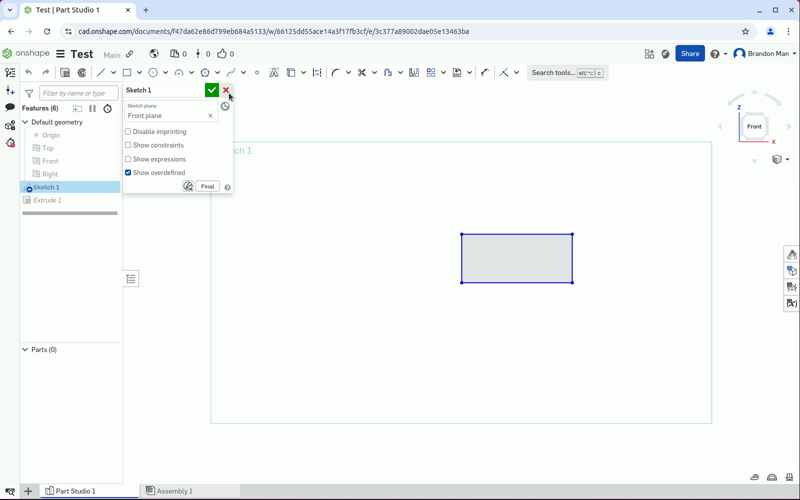
click(229, 92)
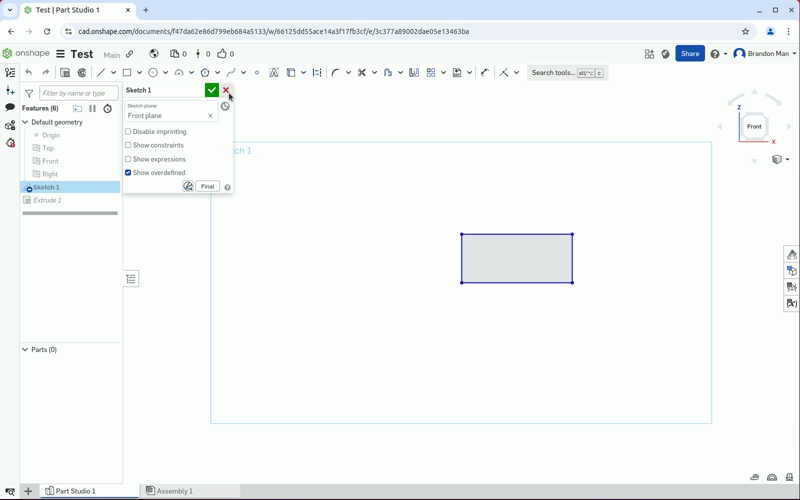
key(shift+s)
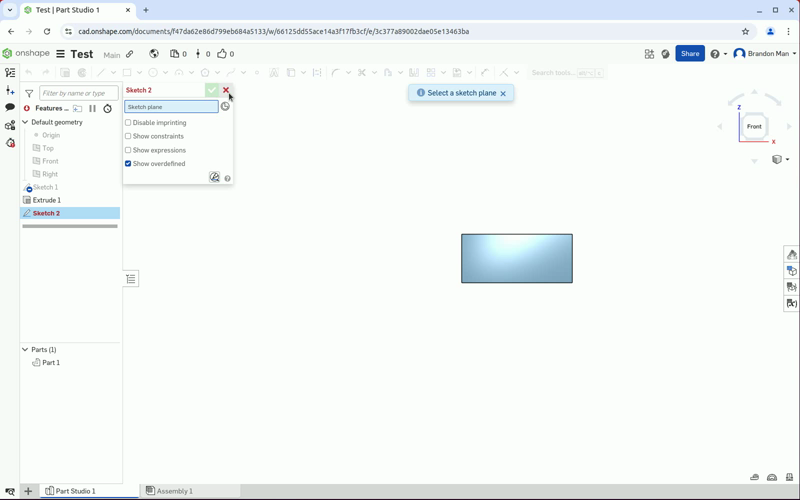
mouse_move(73, 163)
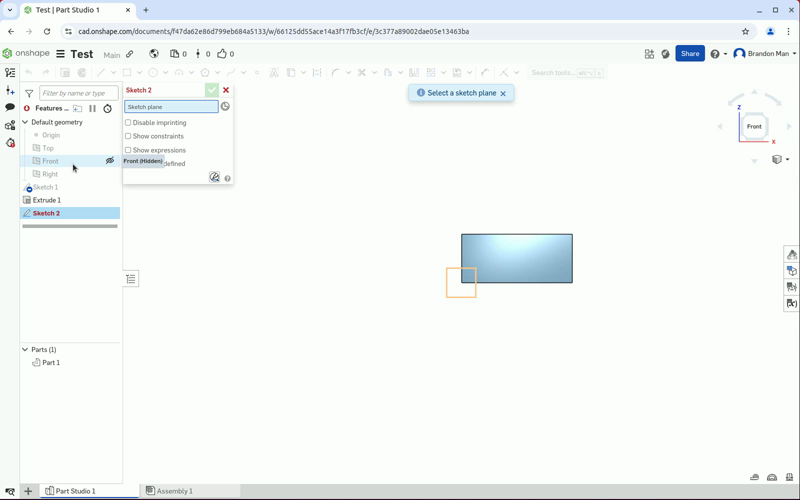
click(73, 163)
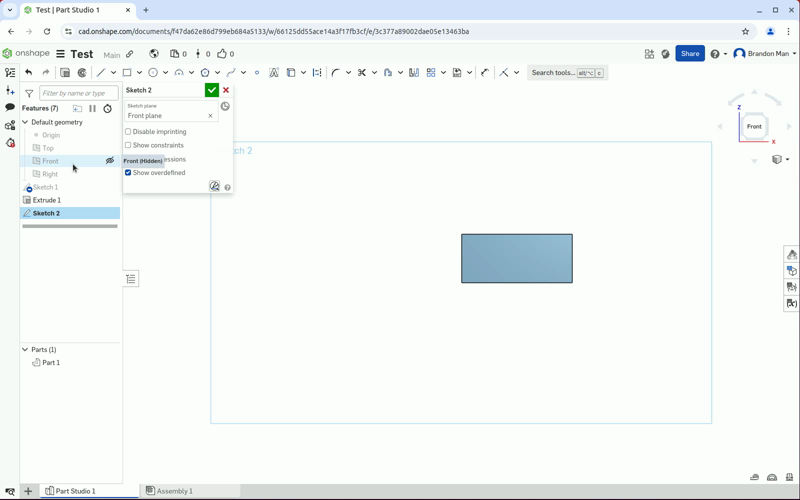
mouse_move(73, 352)
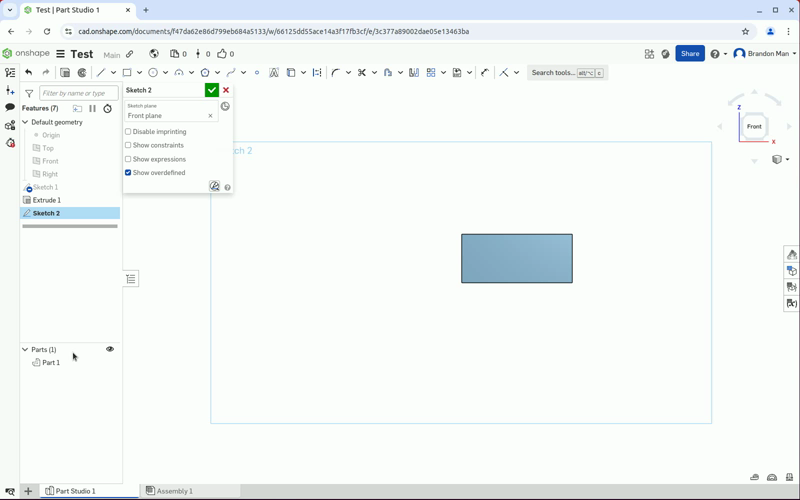
key(y)
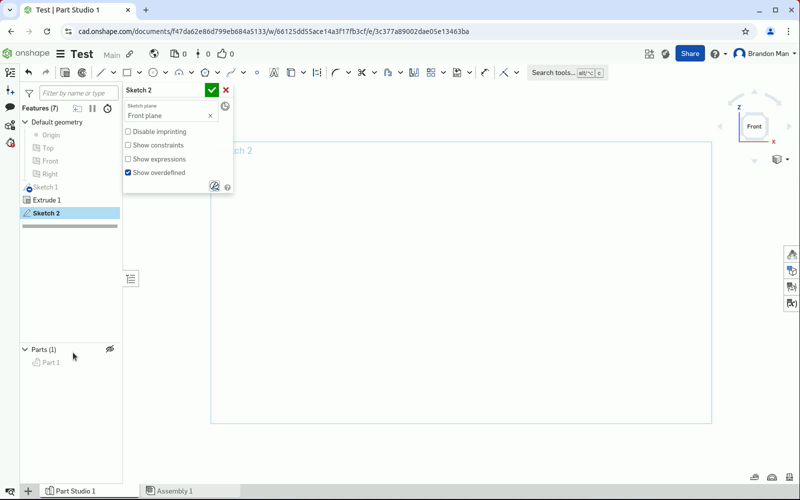
key(l)
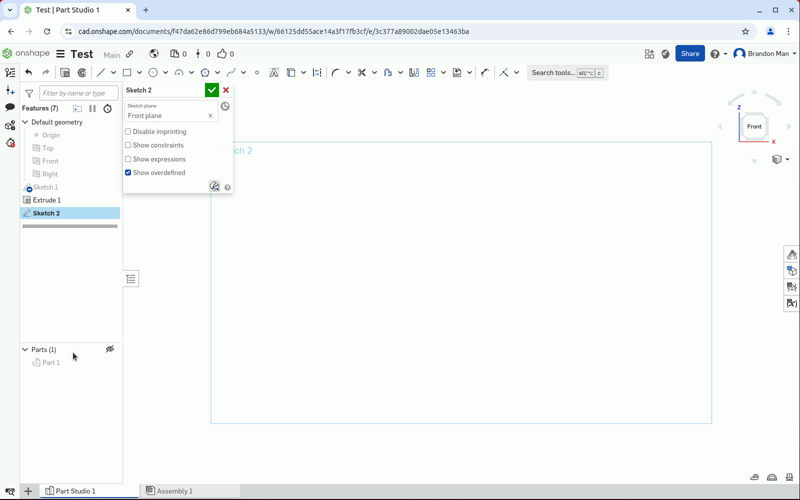
key_down(shift)
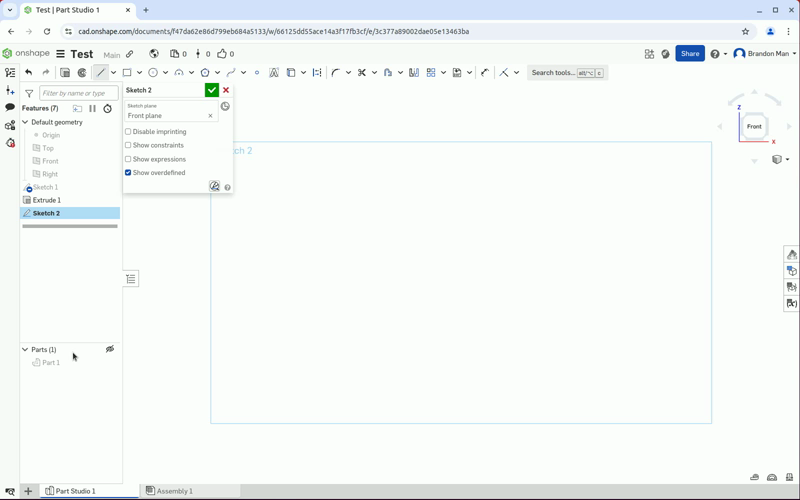
mouse_move(460, 282)
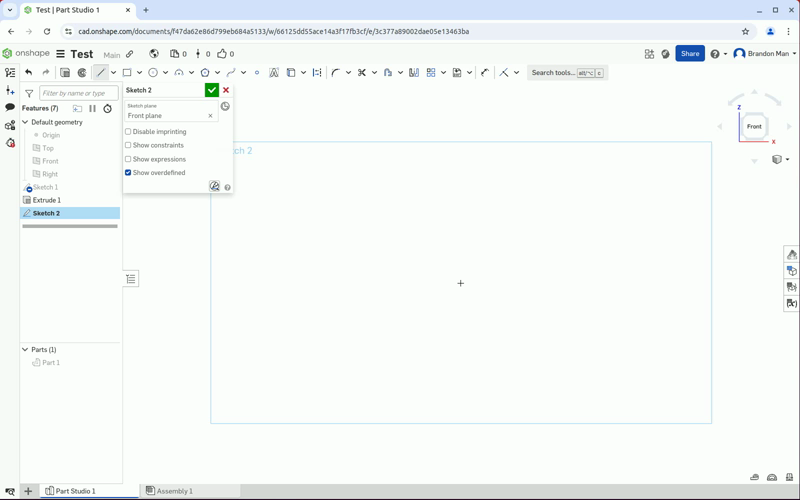
click(460, 282)
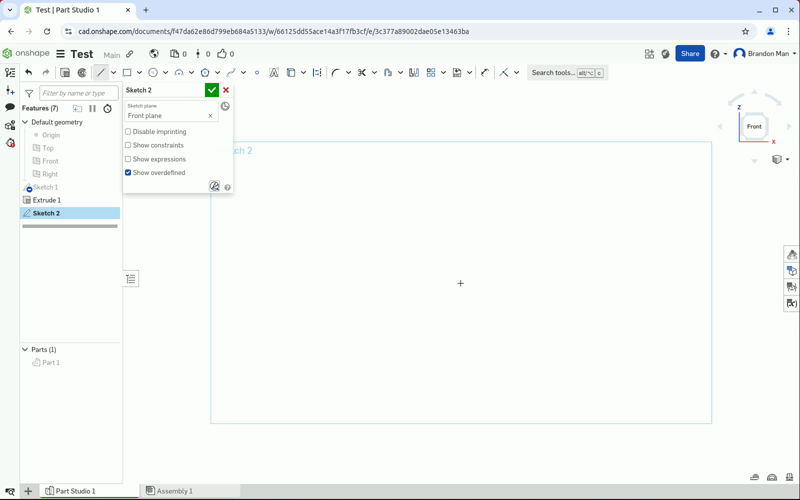
key_up(shift)
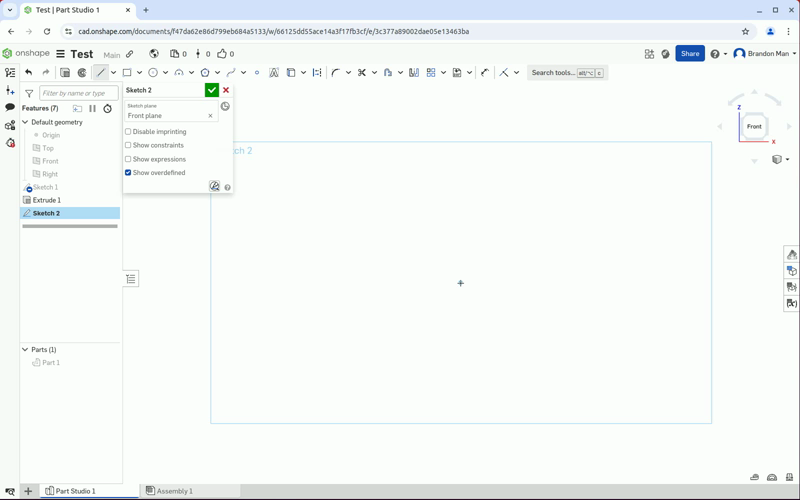
key_down(shift)
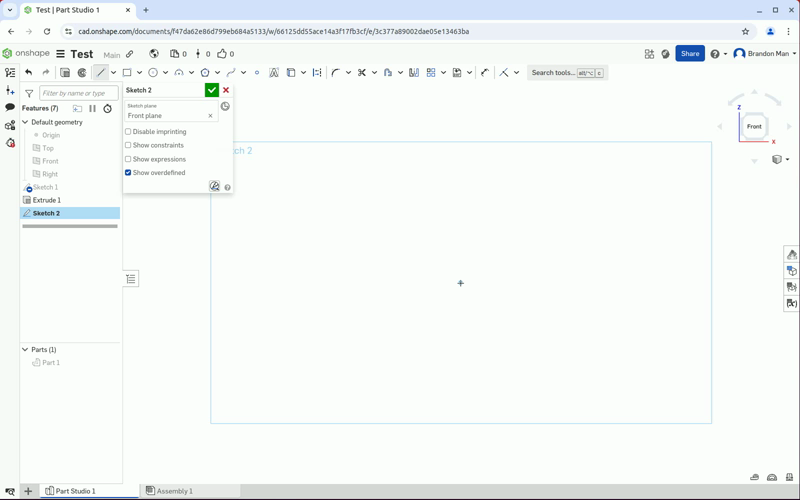
mouse_move(490, 282)
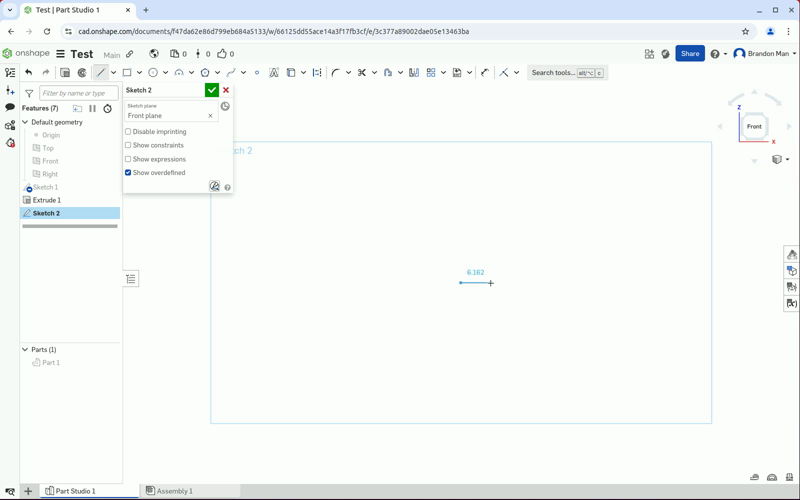
mouse_move(462, 282)
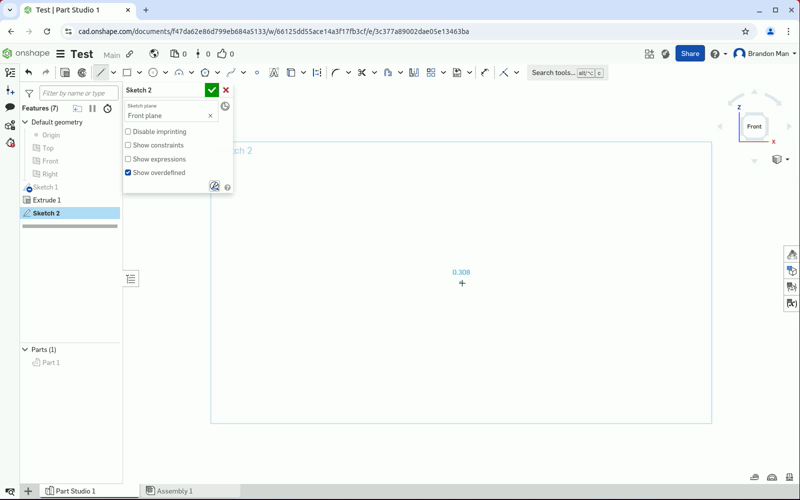
scroll(6)
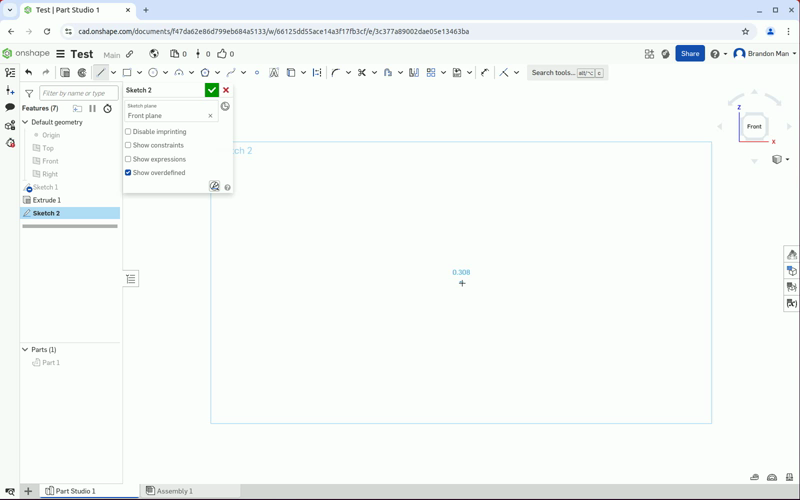
scroll(6)
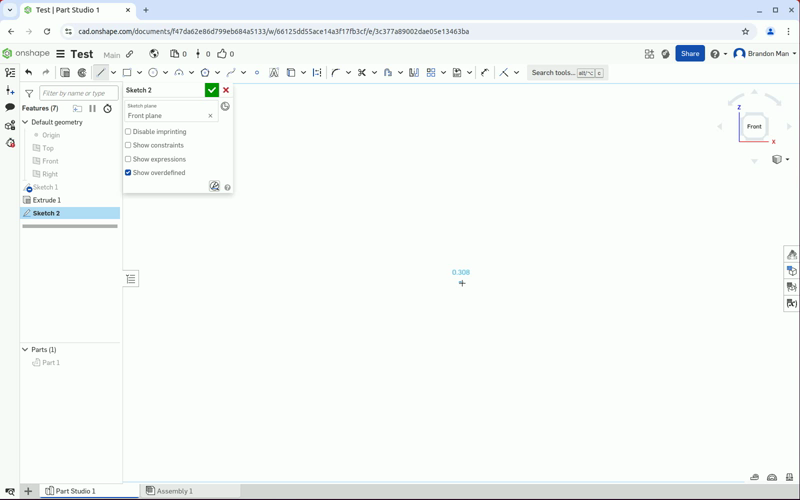
scroll(6)
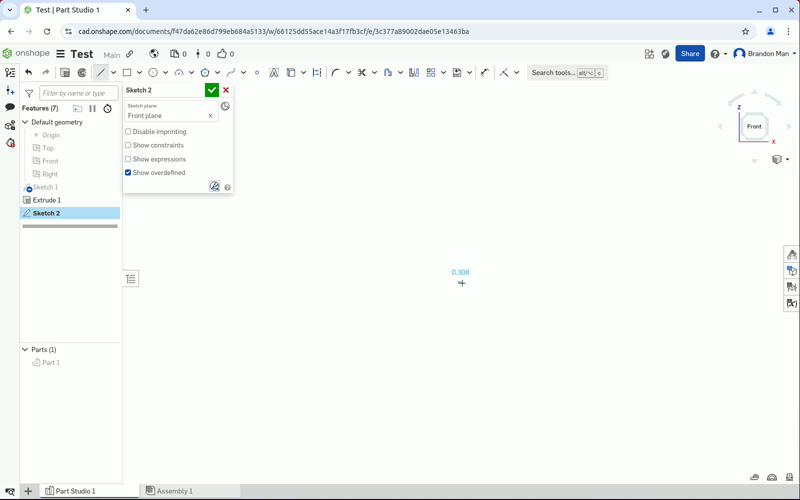
scroll(6)
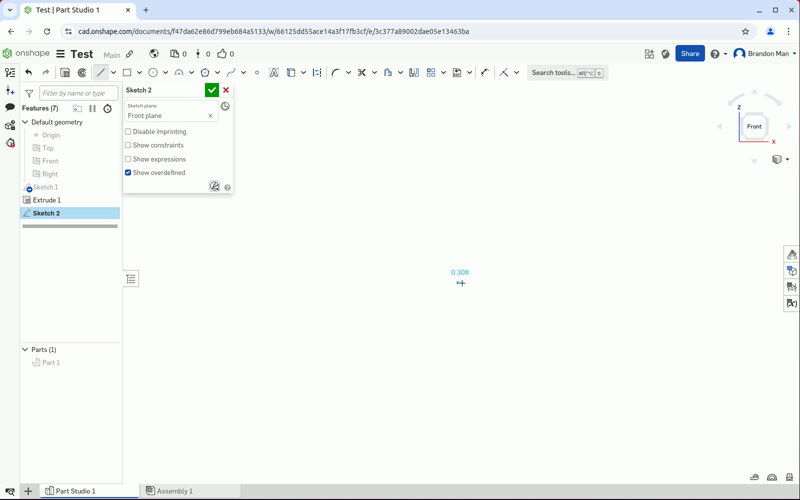
scroll(6)
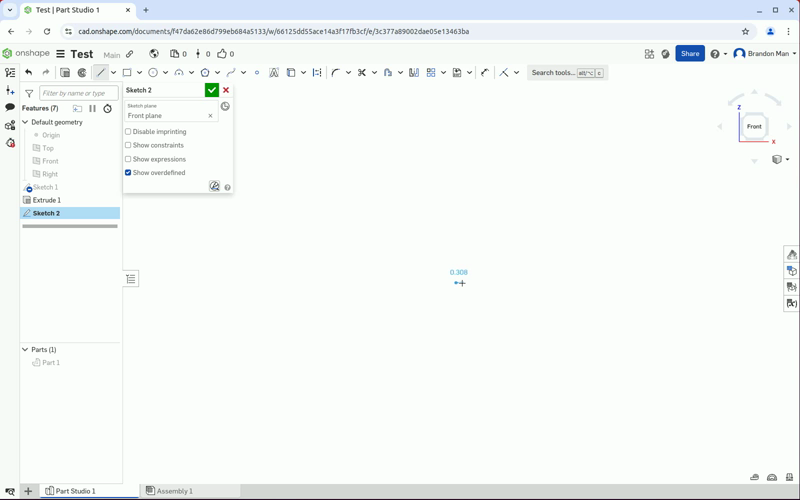
scroll(6)
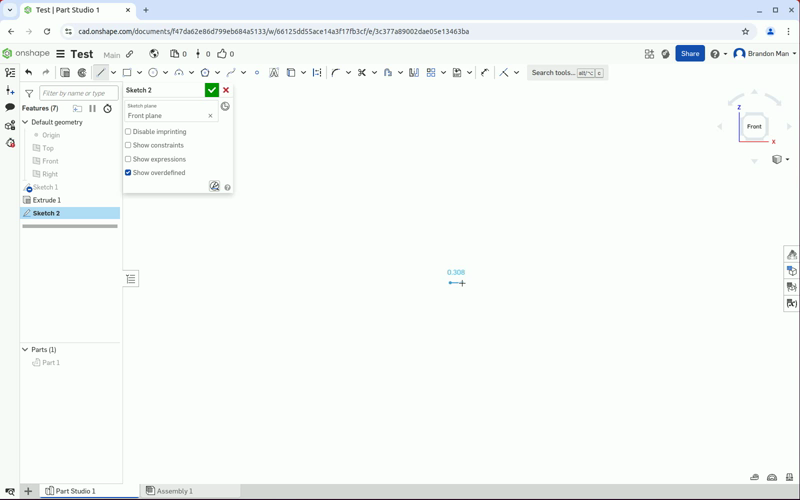
scroll(6)
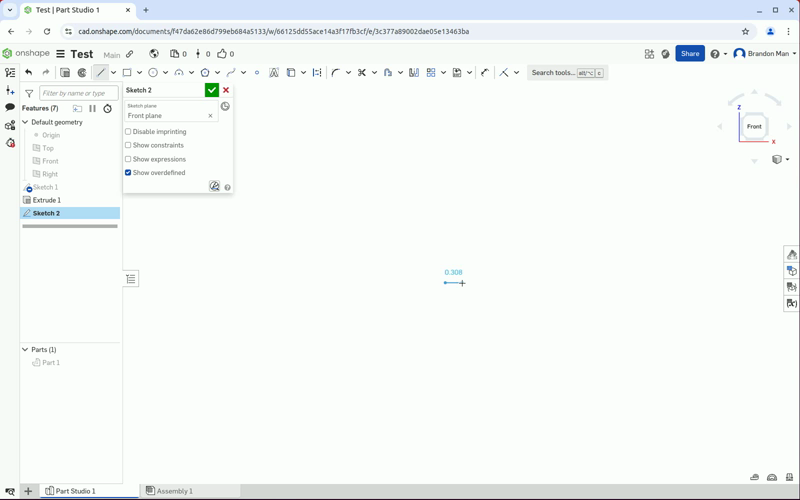
click(462, 282)
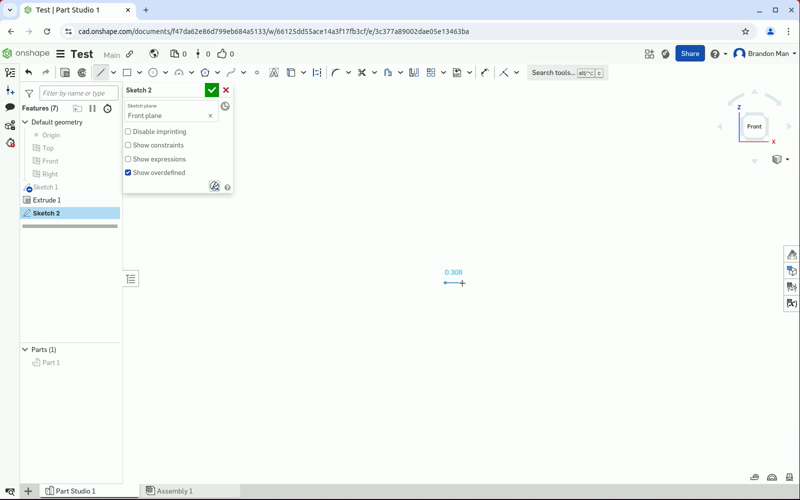
scroll(-6)
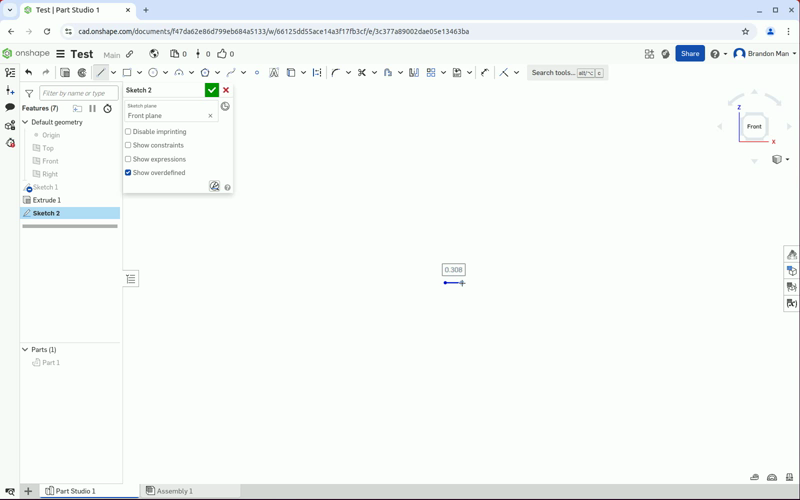
scroll(-6)
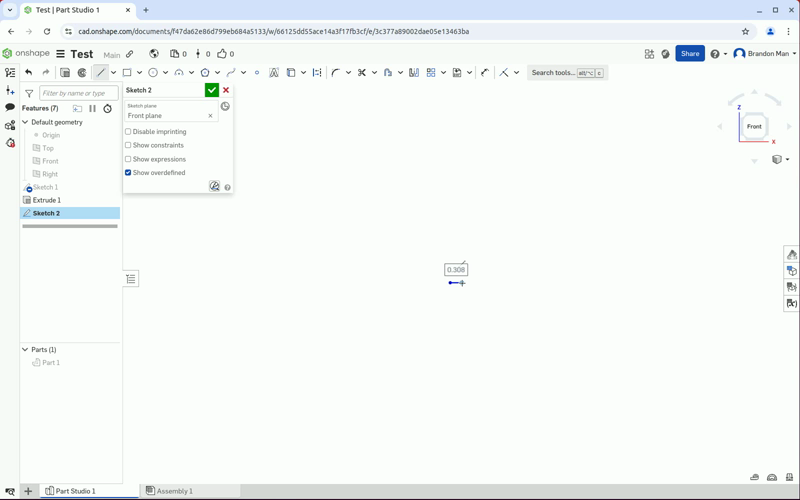
scroll(-6)
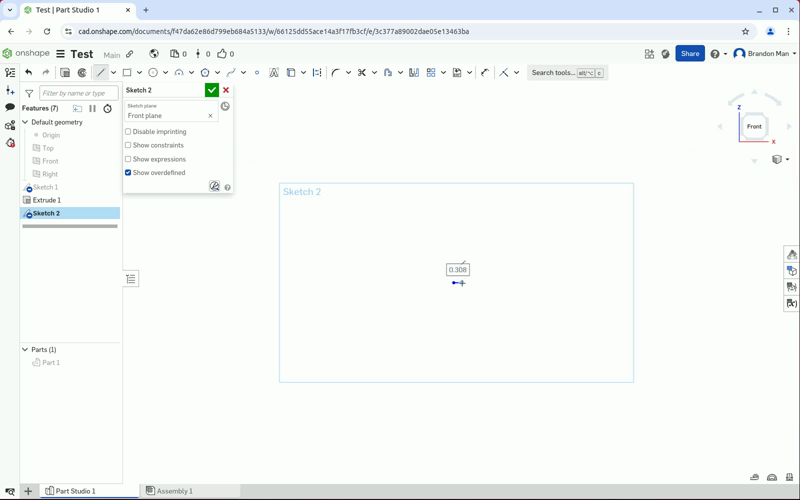
scroll(-6)
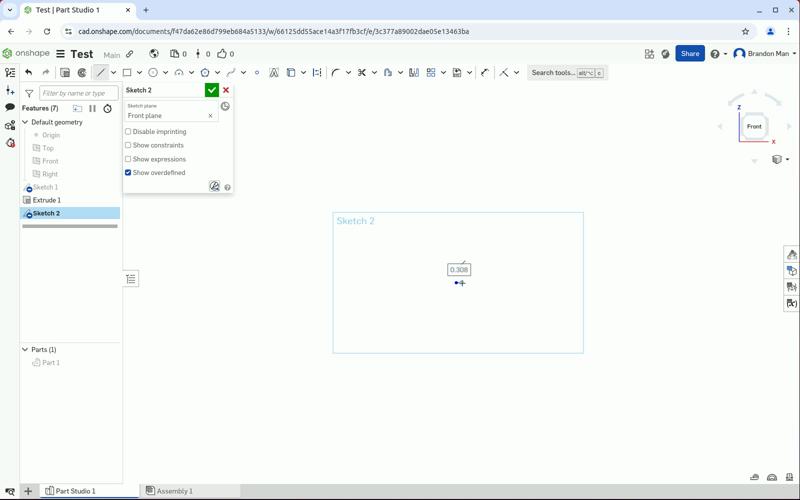
scroll(-6)
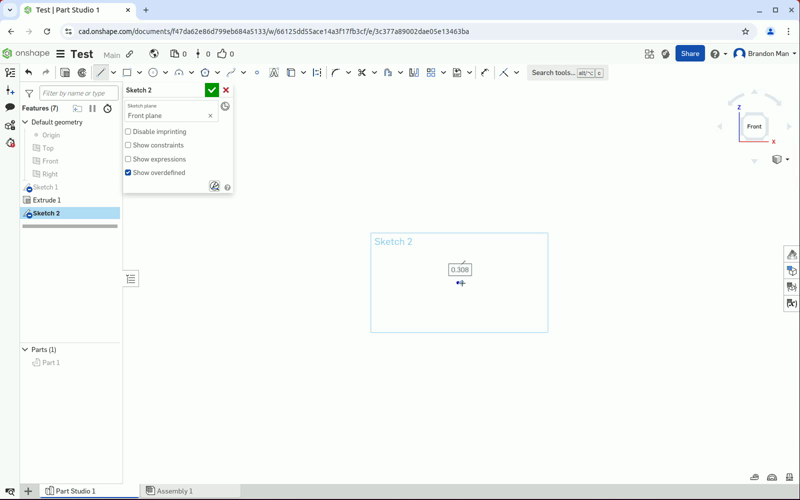
scroll(-6)
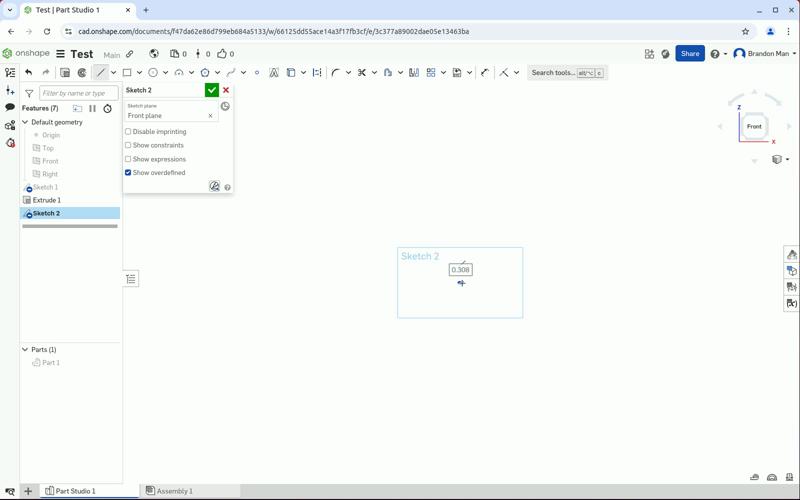
scroll(-6)
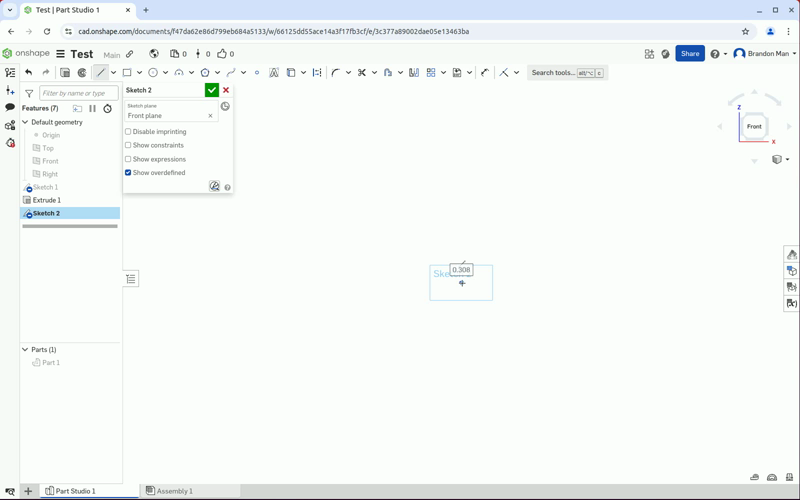
key_up(shift)
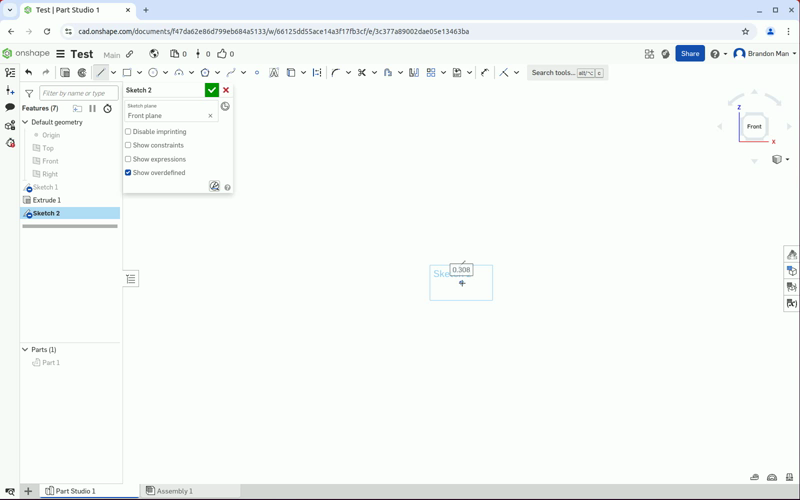
key_down(shift)
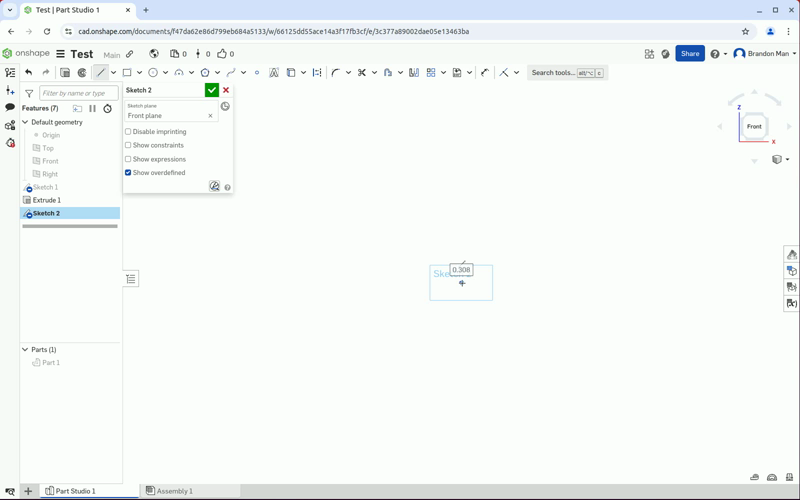
mouse_move(492, 282)
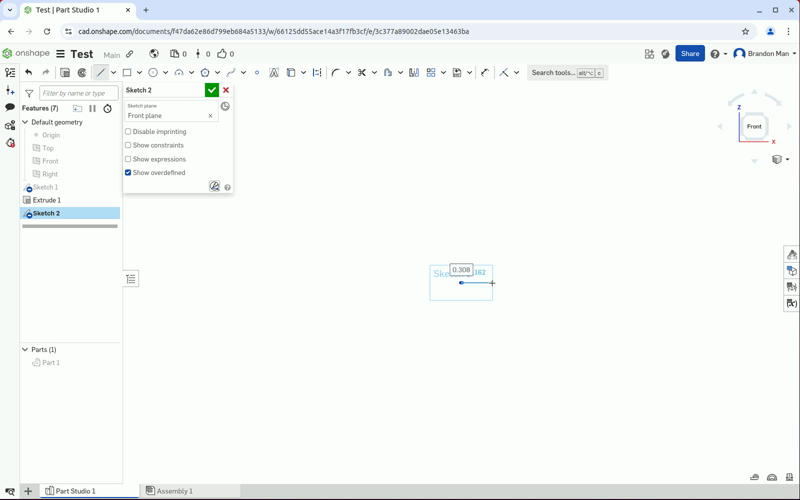
mouse_move(462, 233)
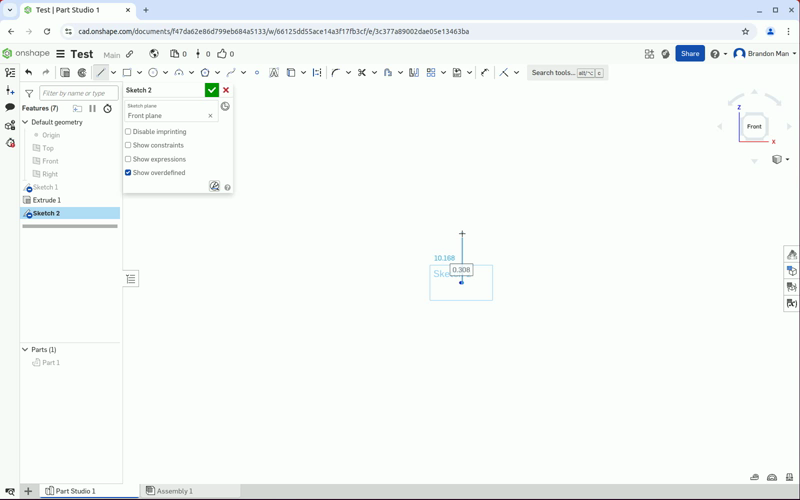
click(462, 233)
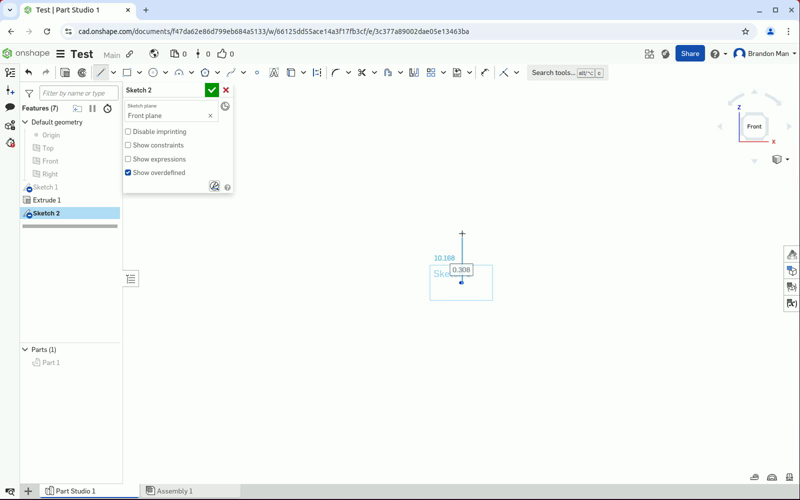
key_up(shift)
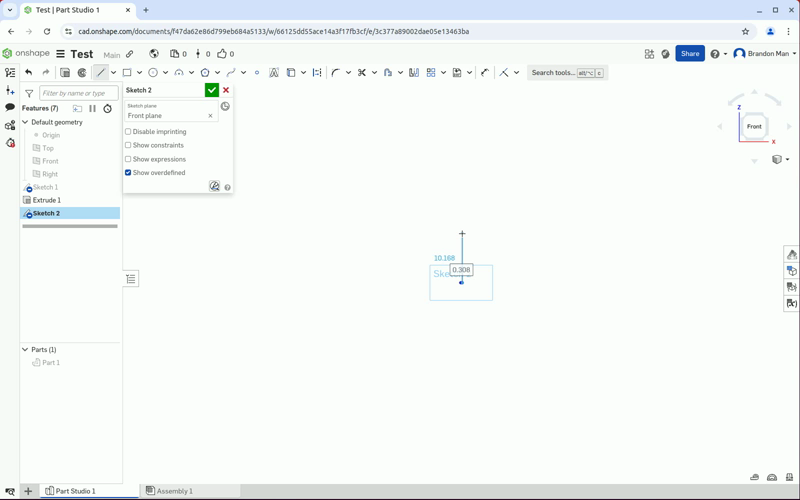
key_down(shift)
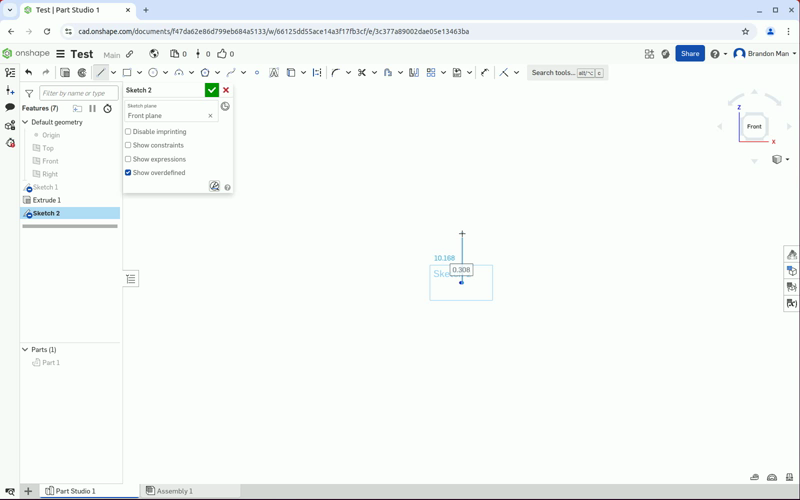
mouse_move(492, 233)
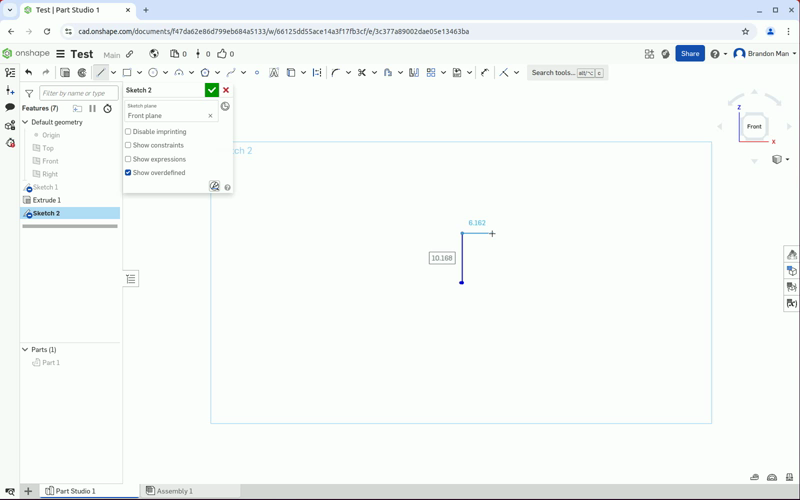
mouse_move(460, 233)
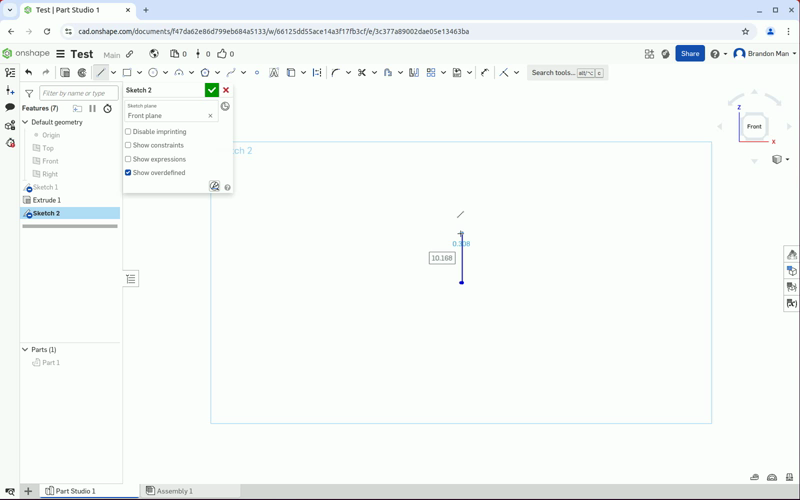
scroll(6)
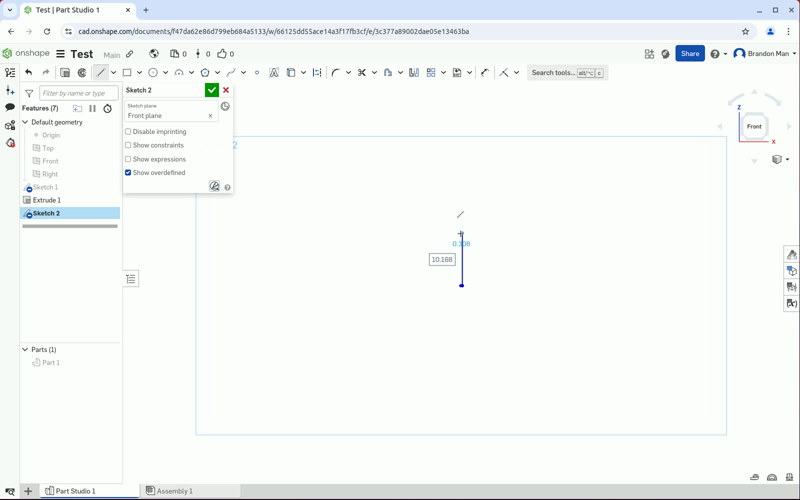
scroll(6)
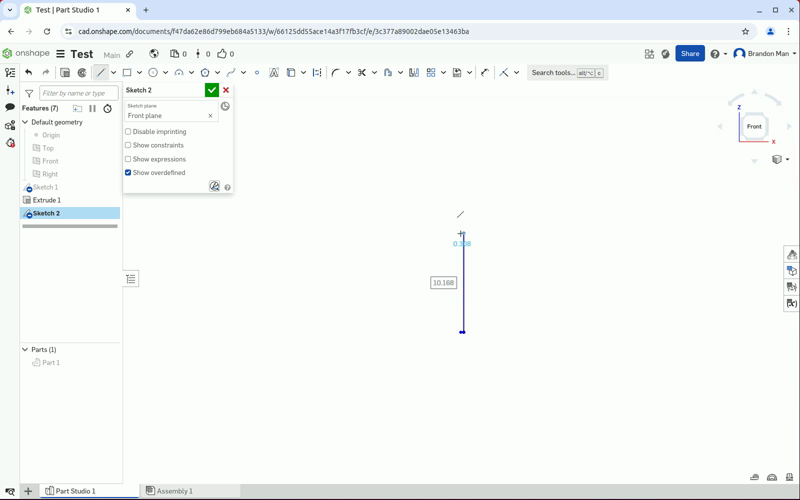
scroll(6)
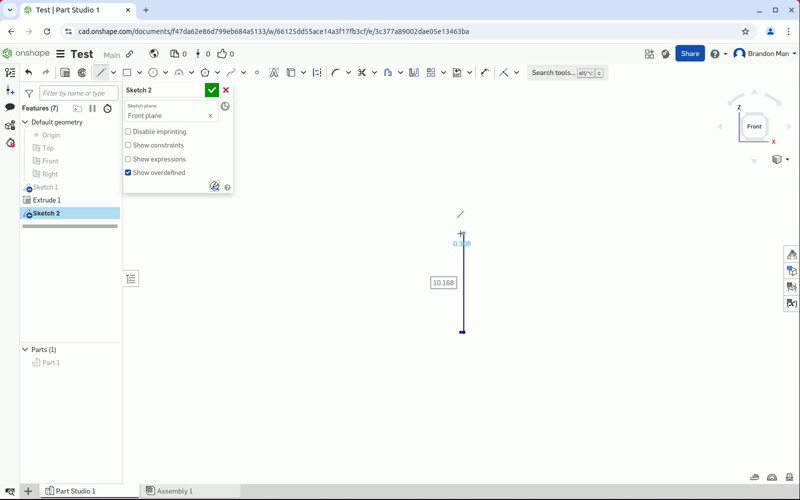
scroll(6)
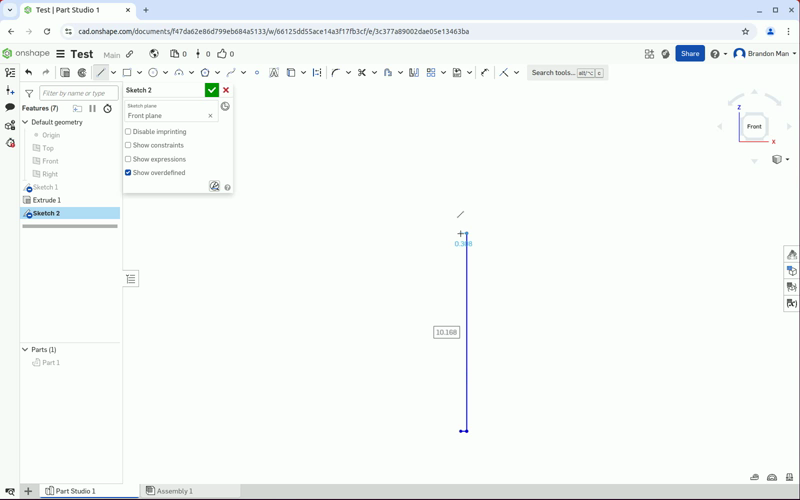
scroll(6)
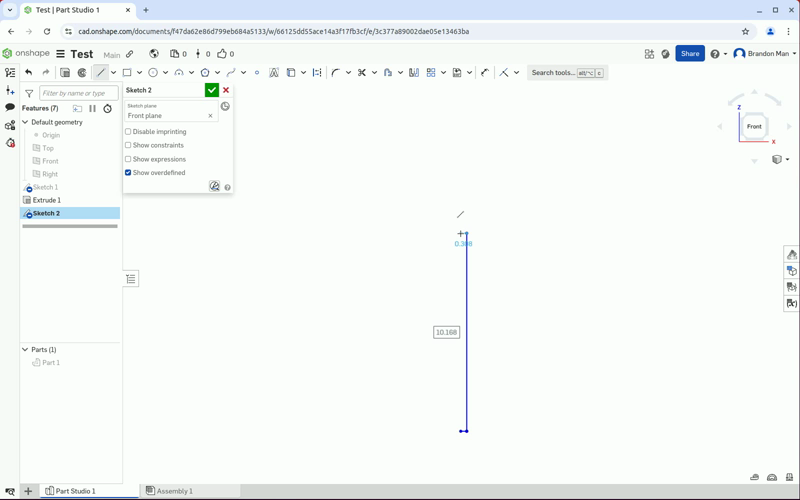
scroll(6)
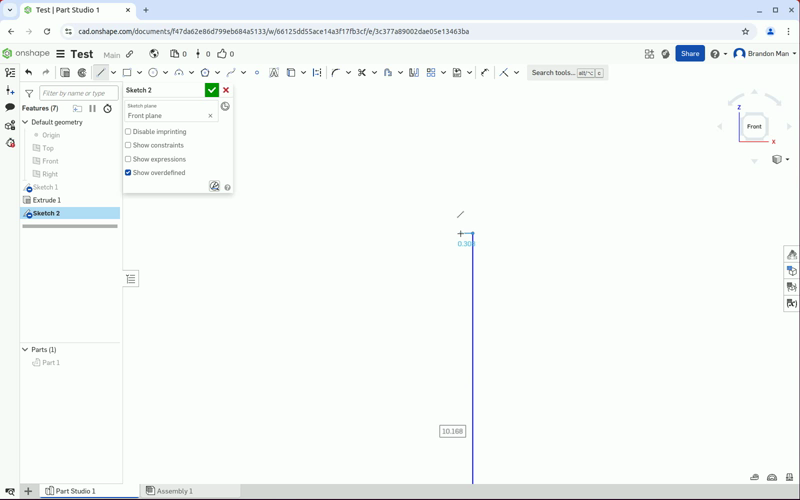
scroll(6)
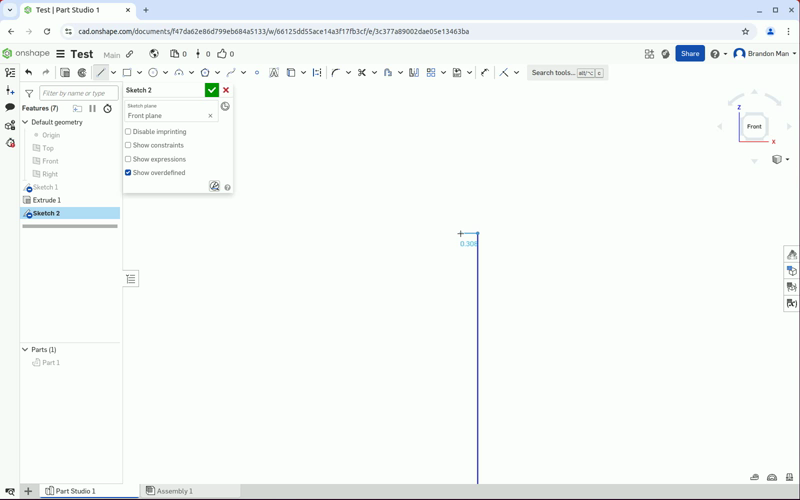
click(460, 233)
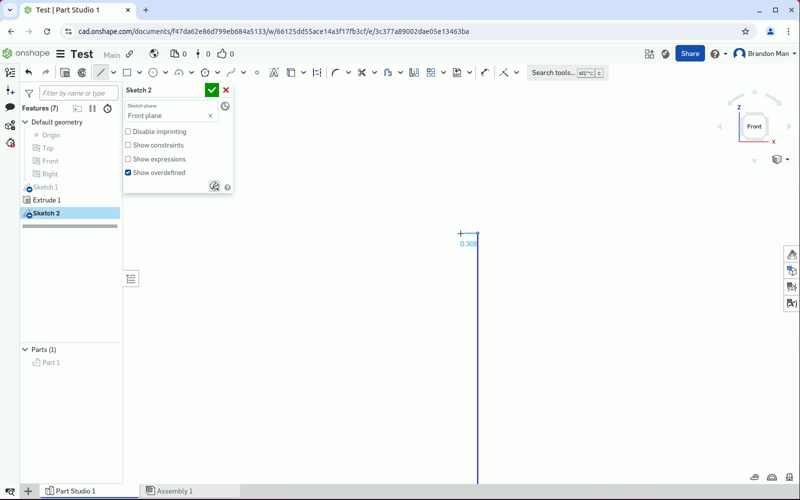
scroll(-6)
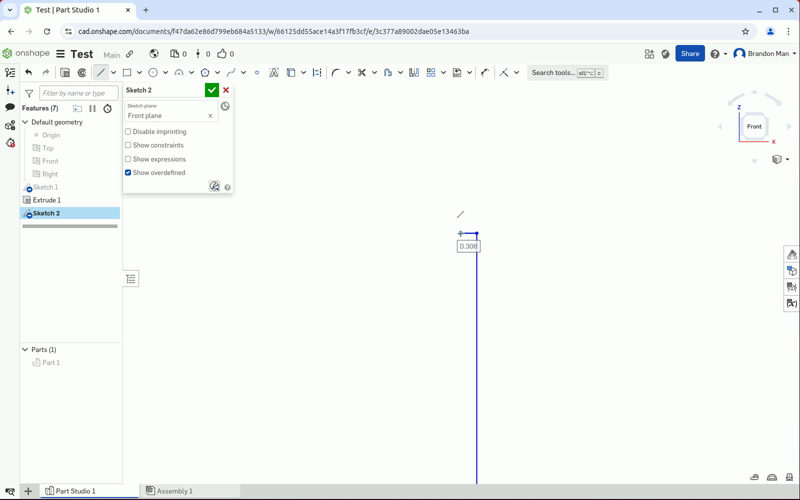
scroll(-6)
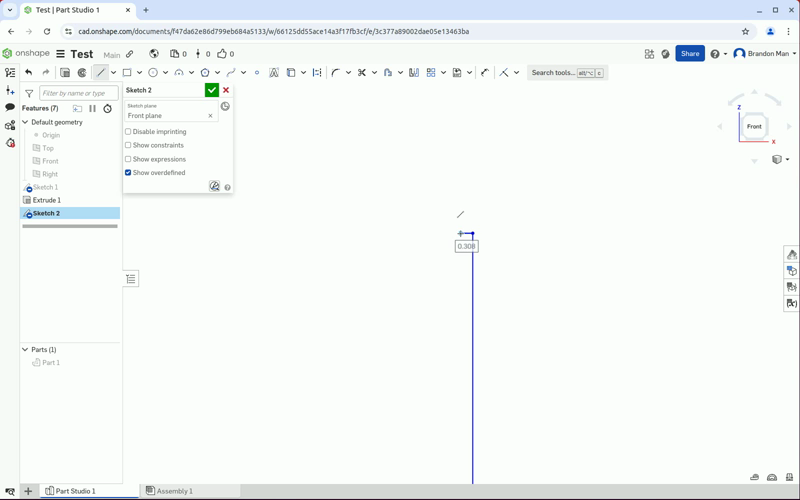
scroll(-6)
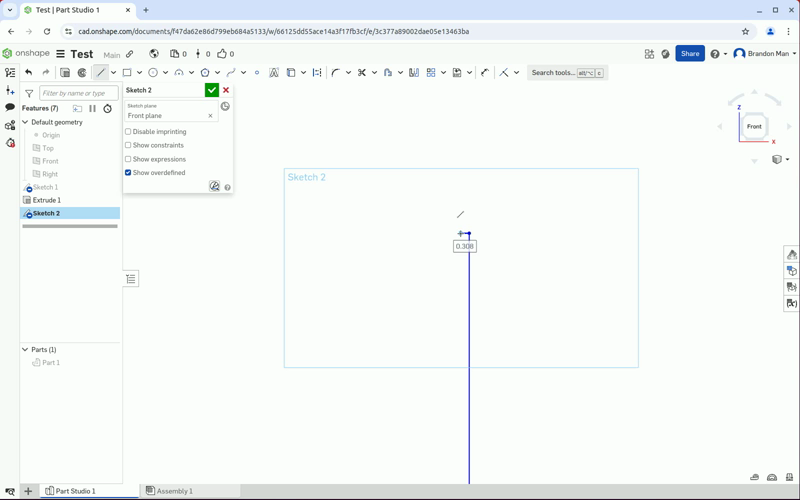
scroll(-6)
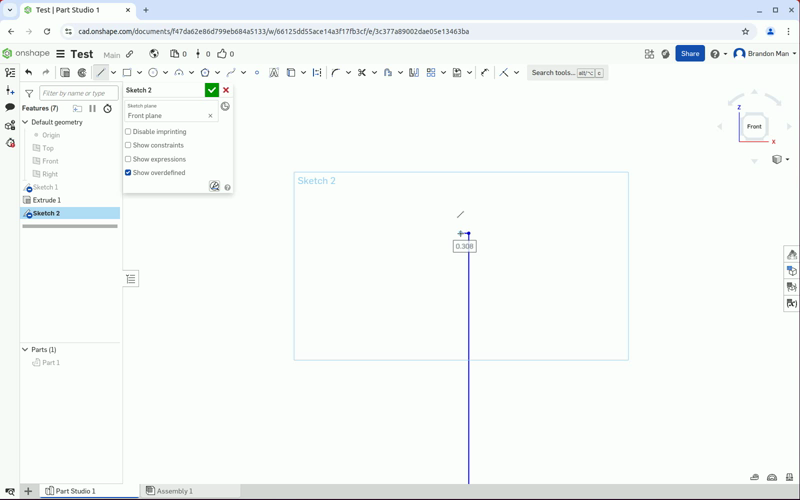
scroll(-6)
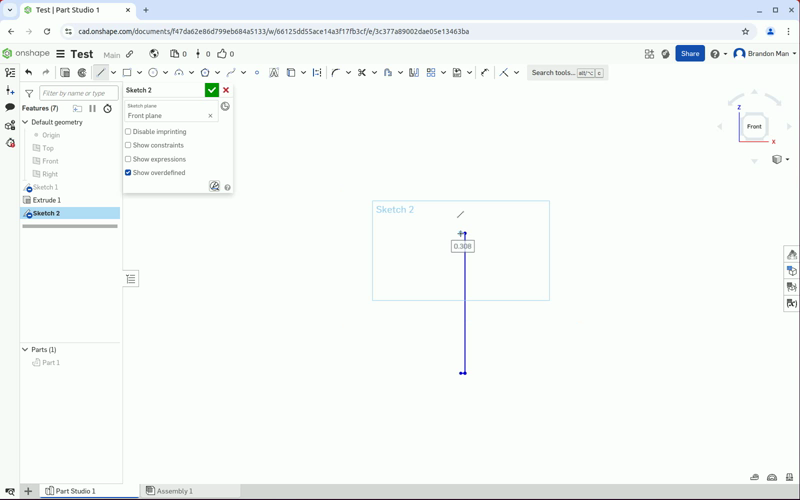
scroll(-6)
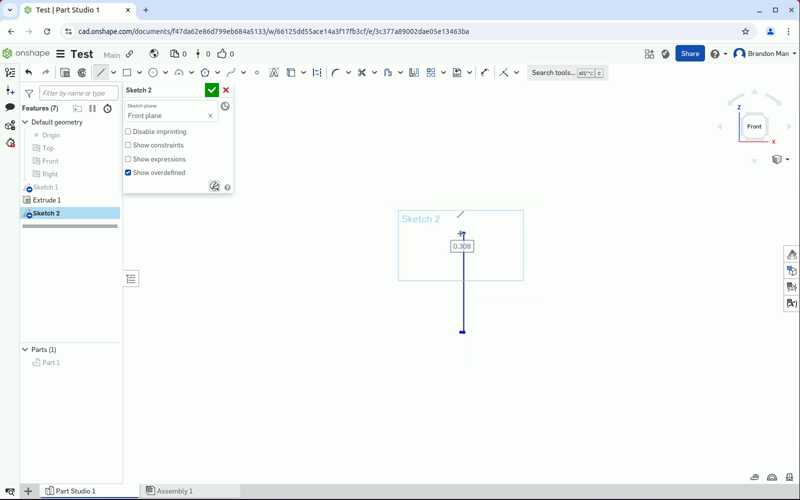
scroll(-6)
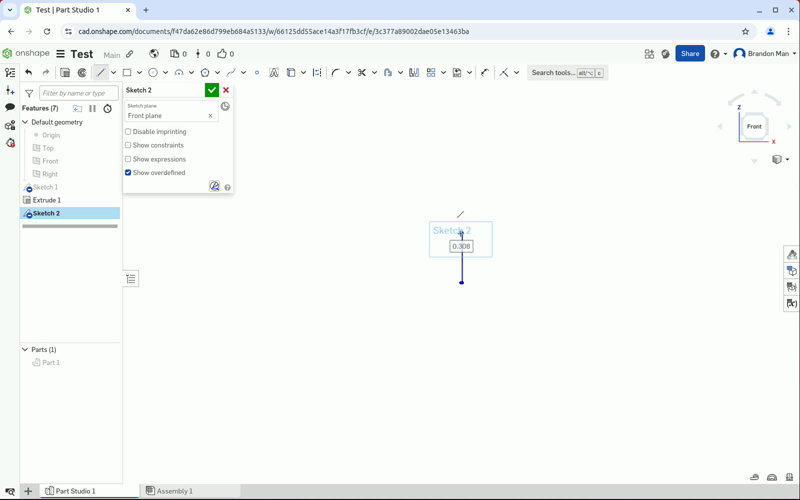
key_up(shift)
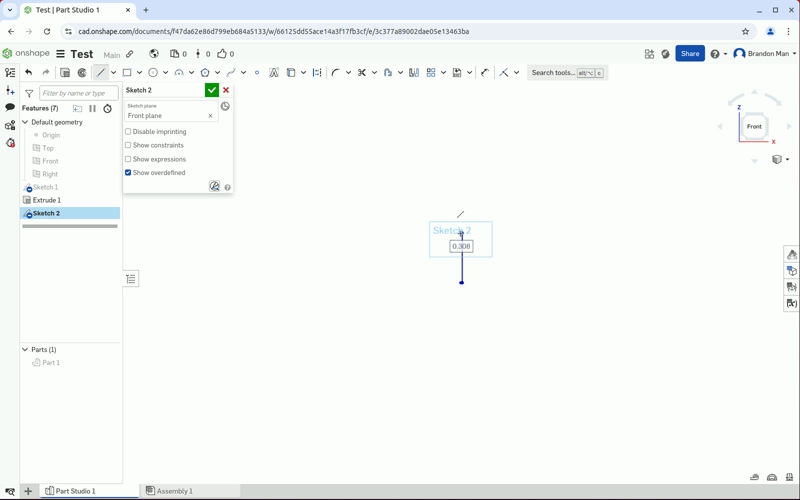
mouse_move(490, 233)
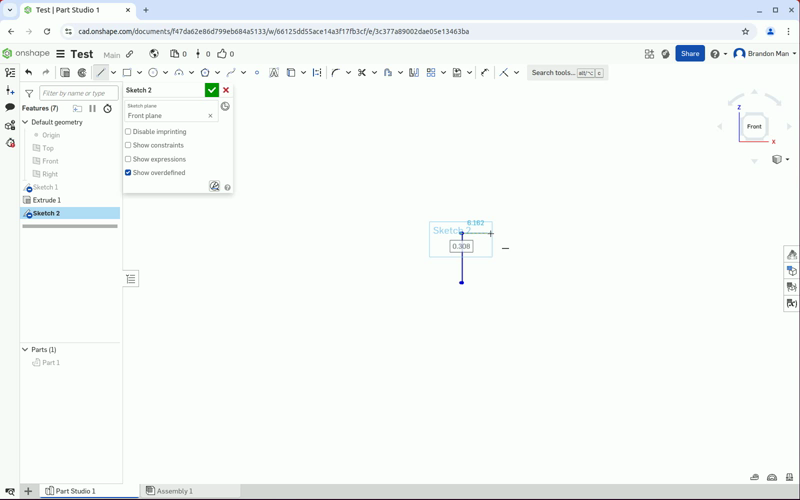
key_down(shift)
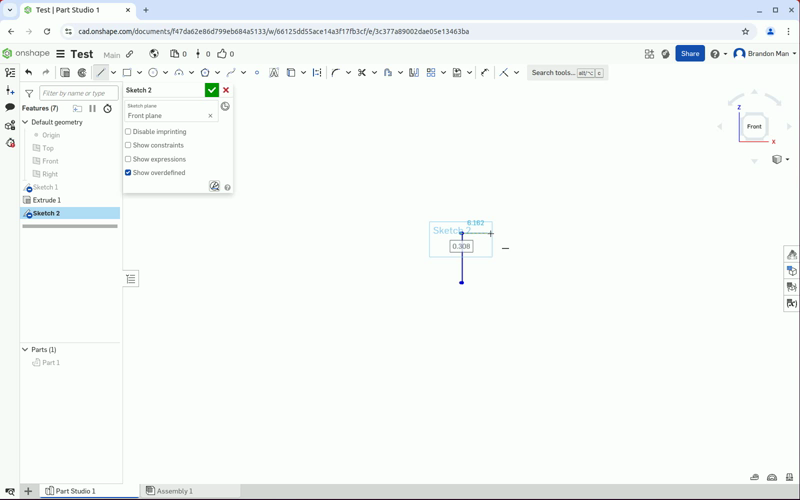
mouse_move(460, 282)
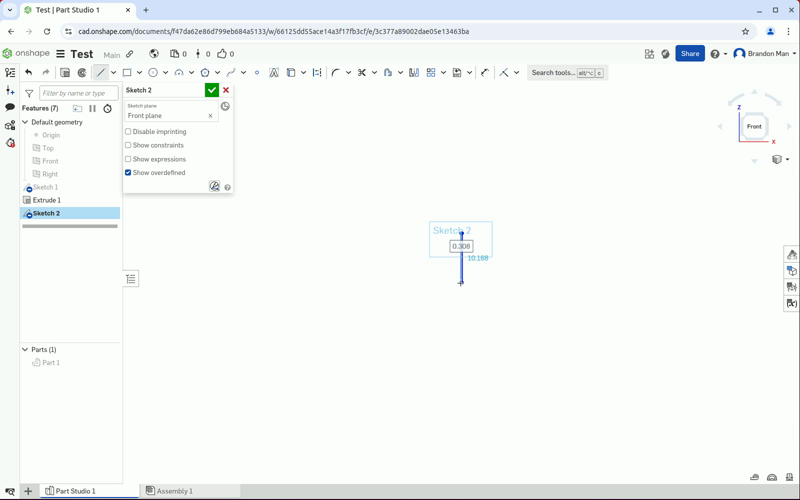
scroll(6)
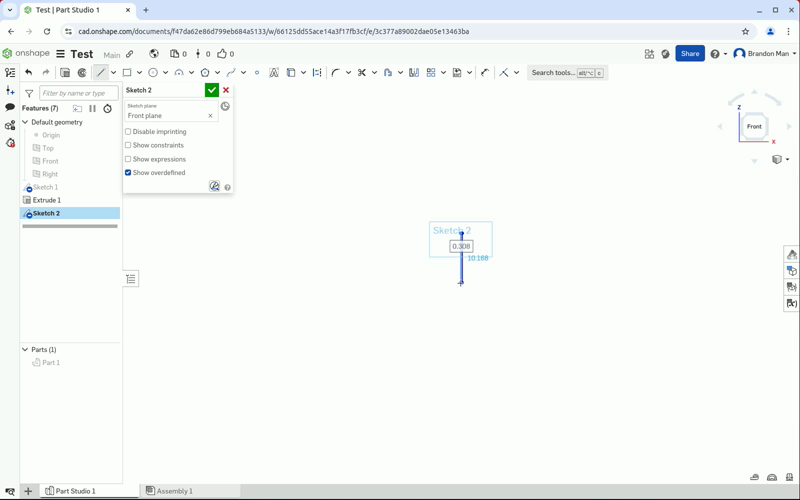
scroll(6)
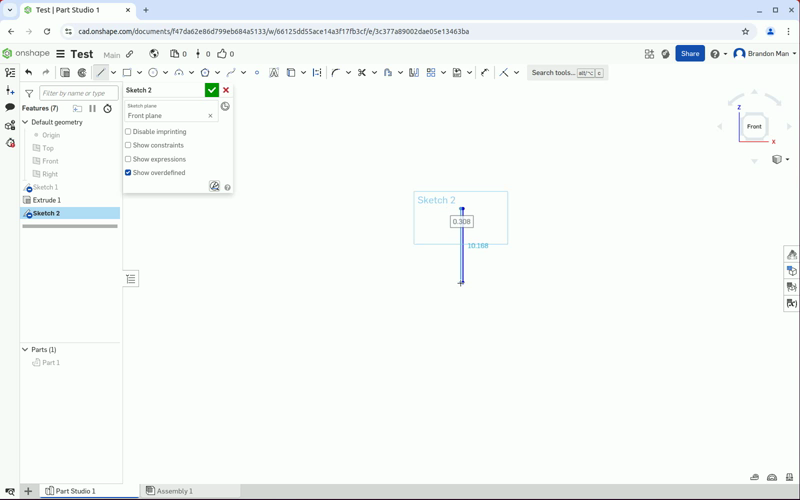
scroll(6)
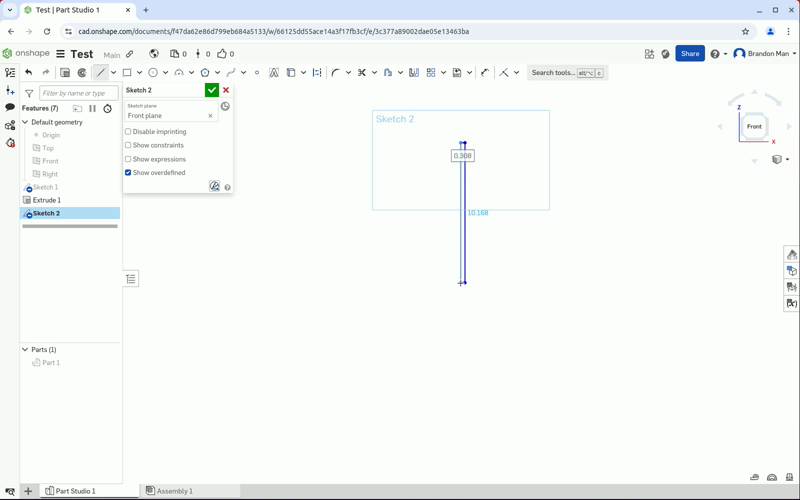
scroll(6)
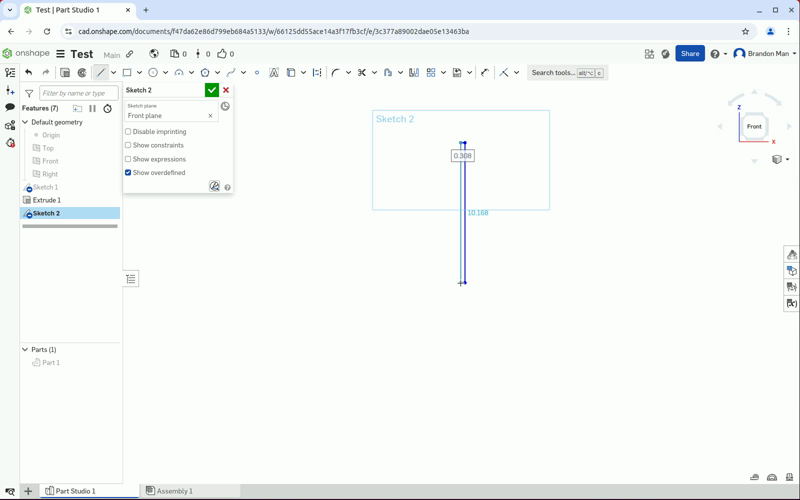
scroll(6)
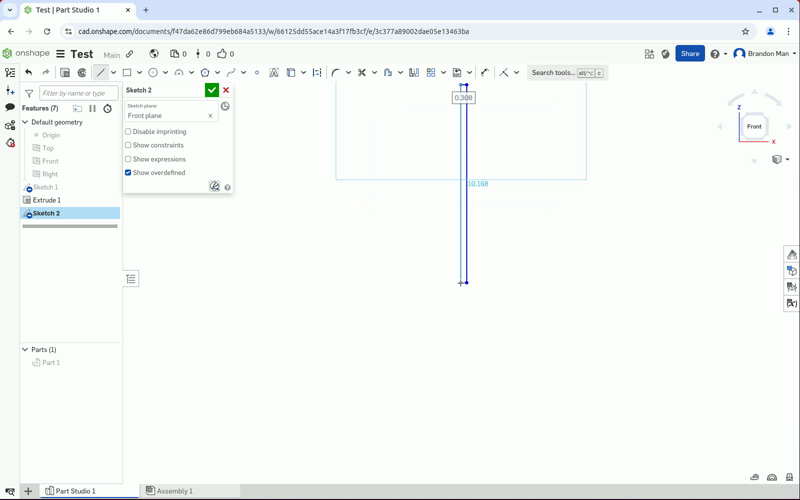
scroll(6)
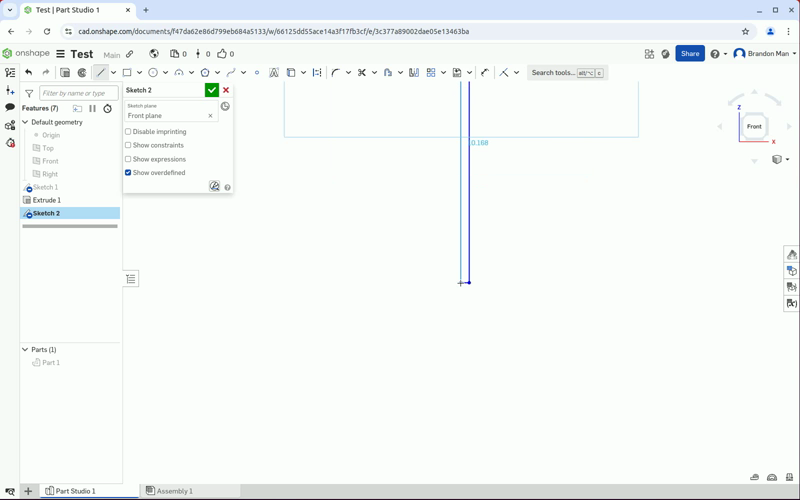
scroll(6)
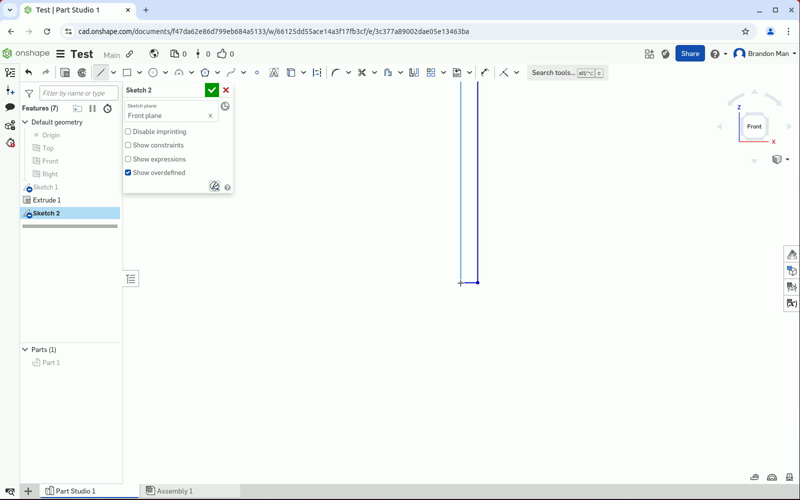
key_up(shift)
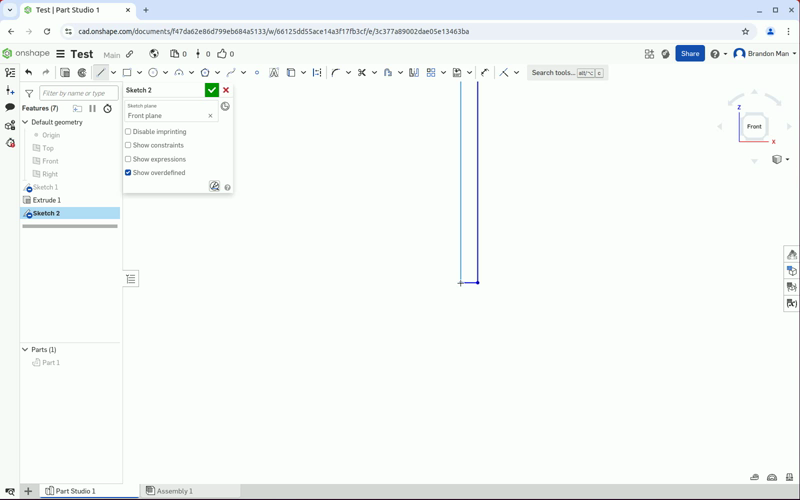
click(460, 282)
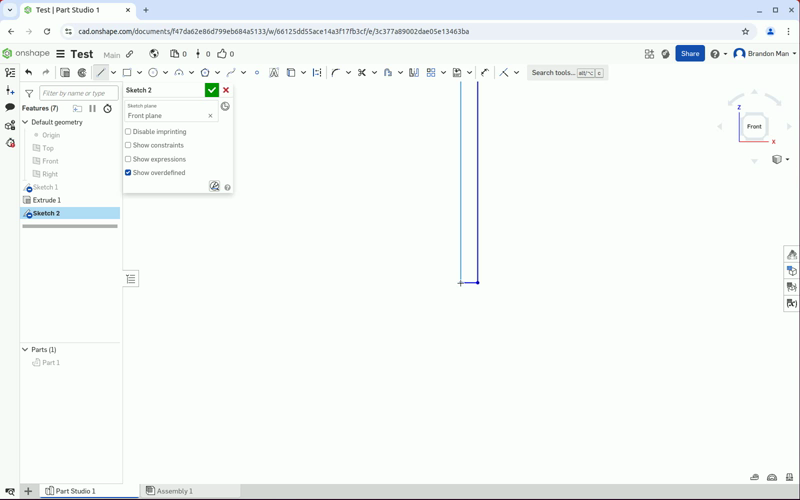
scroll(-6)
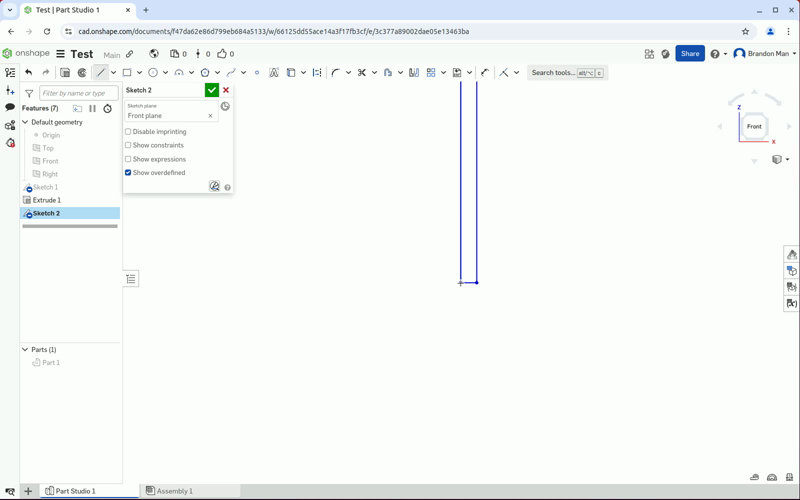
scroll(-6)
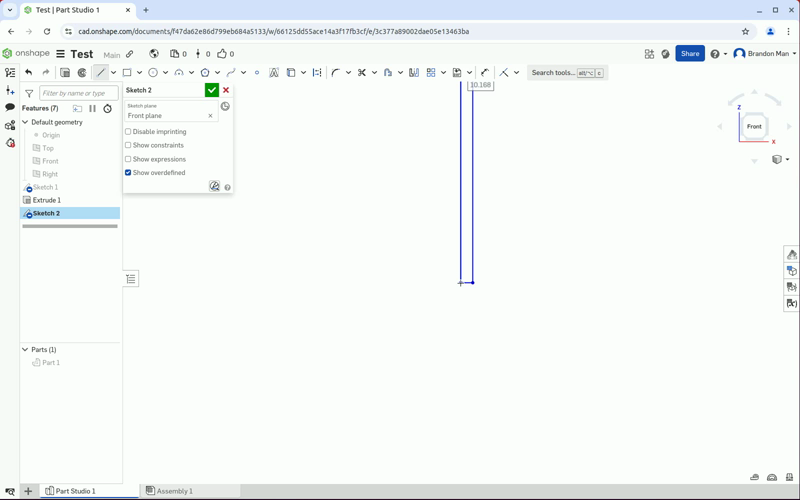
scroll(-6)
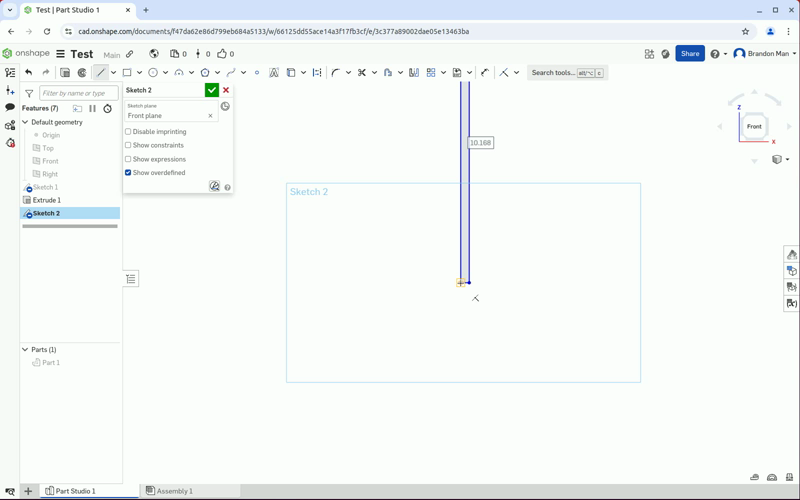
scroll(-6)
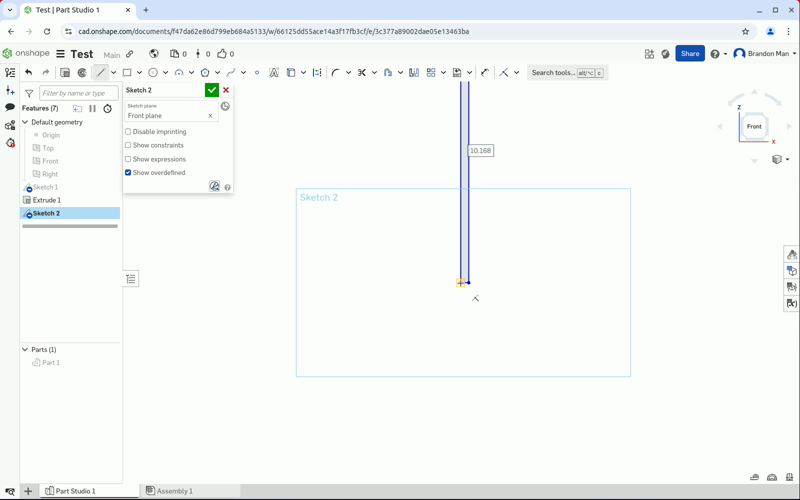
scroll(-6)
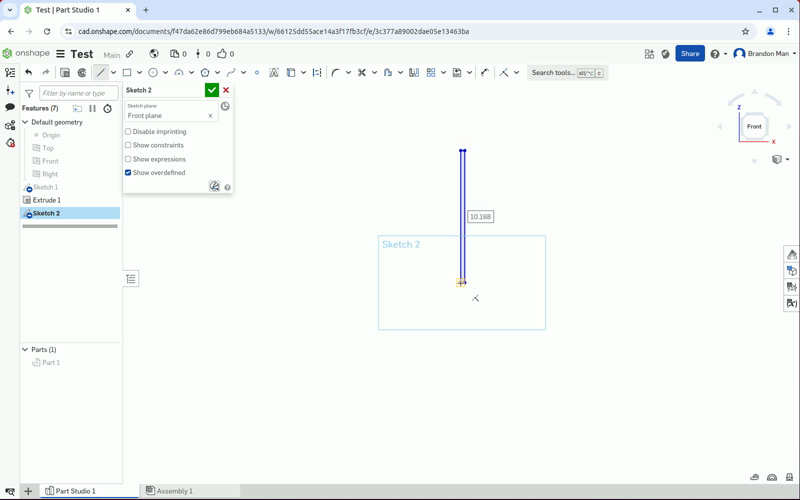
scroll(-6)
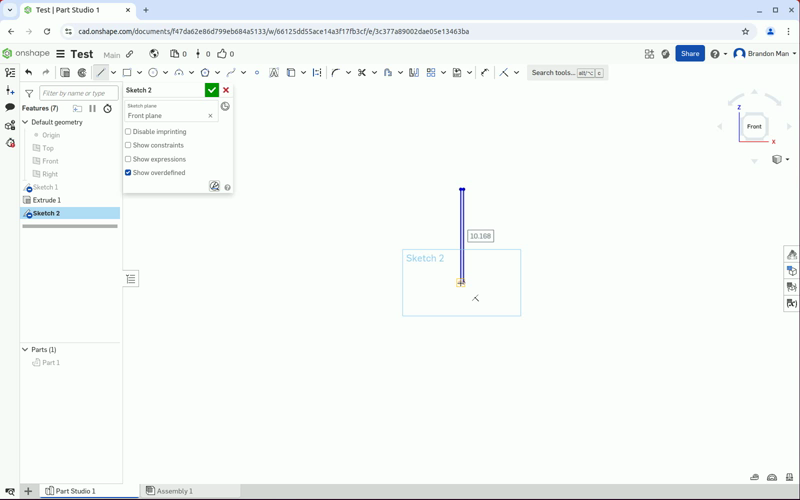
scroll(-6)
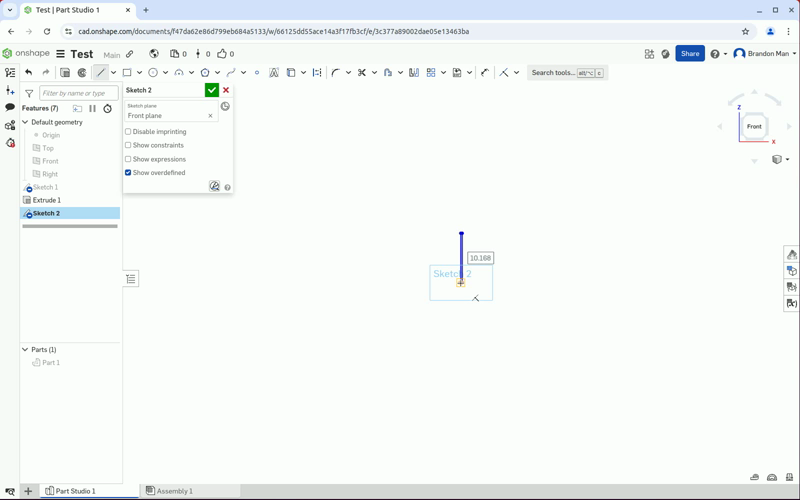
key(esc)
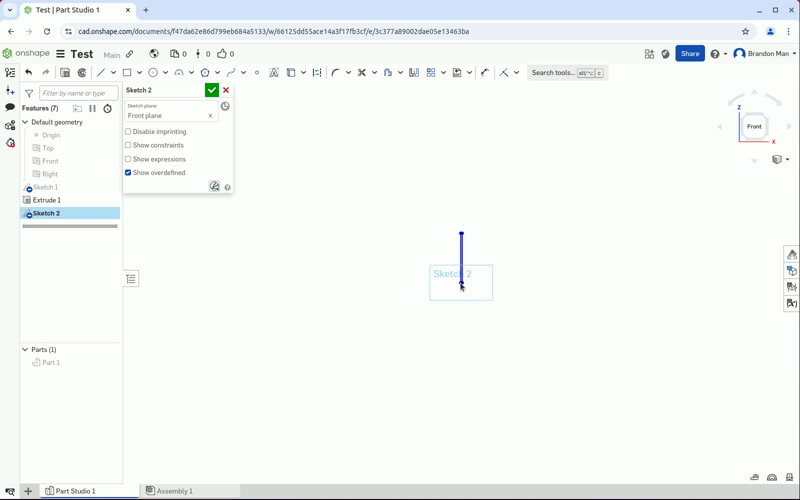
mouse_move(461, 238)
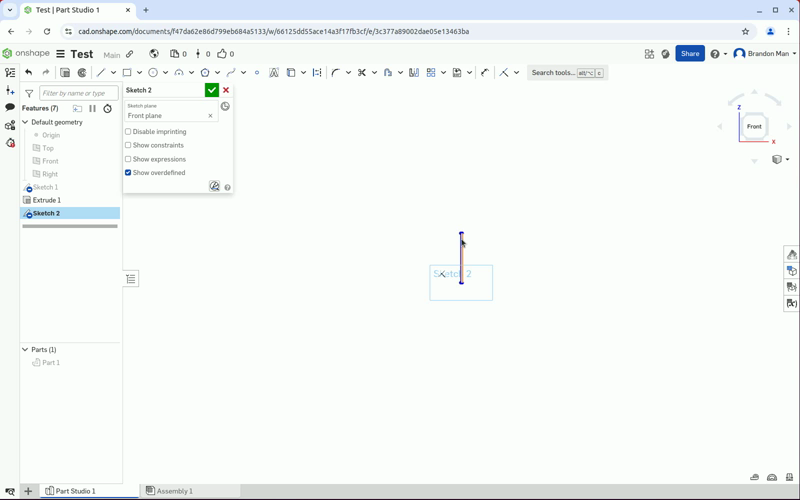
scroll(6)
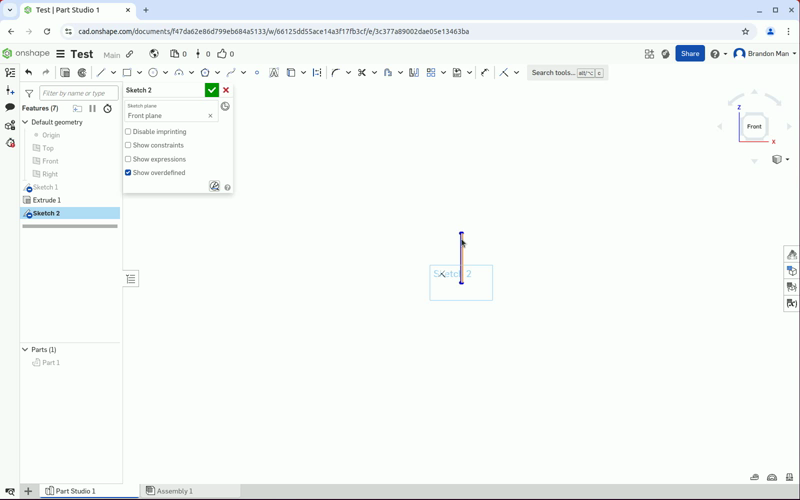
scroll(6)
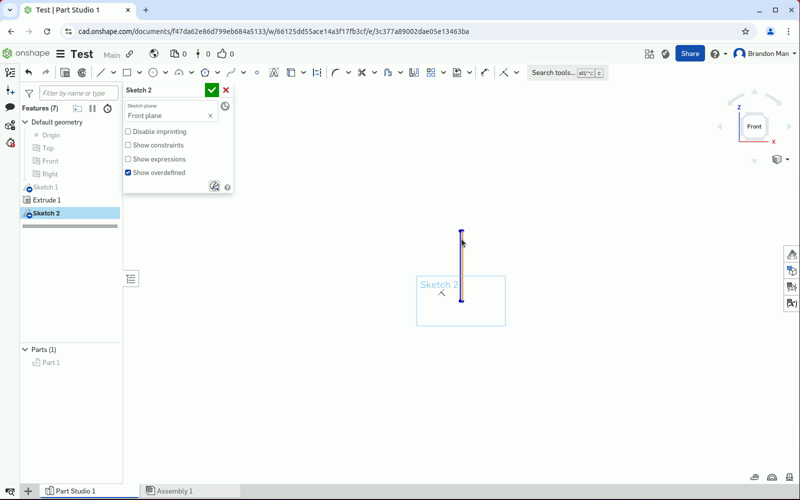
scroll(6)
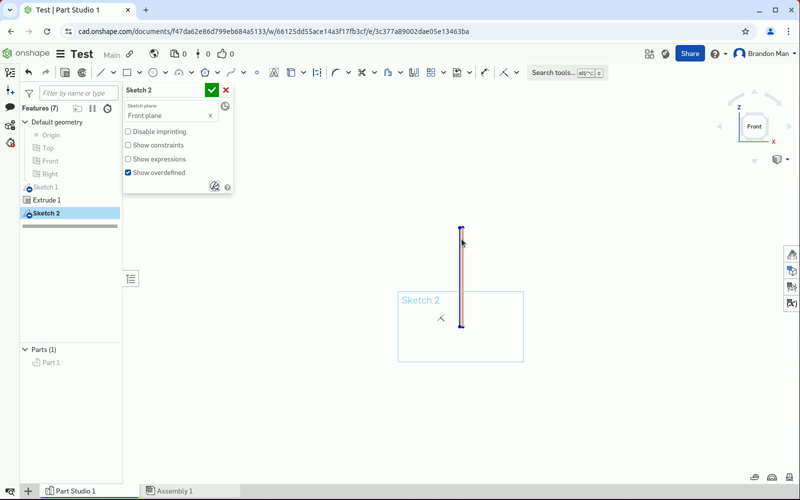
scroll(6)
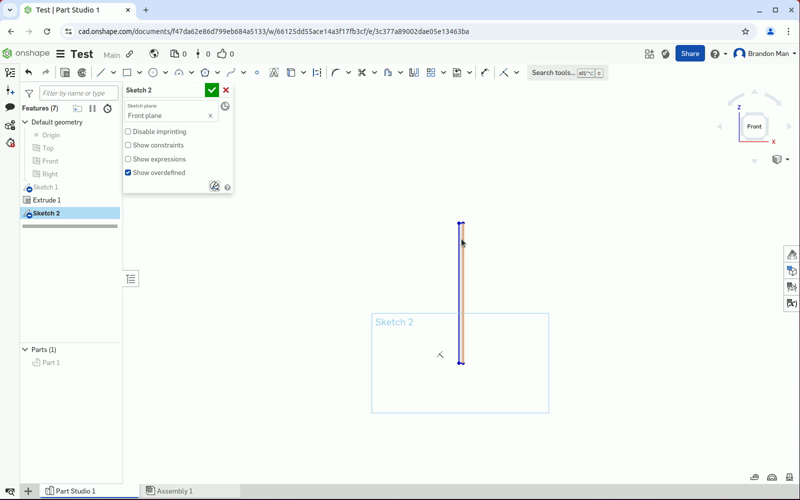
scroll(6)
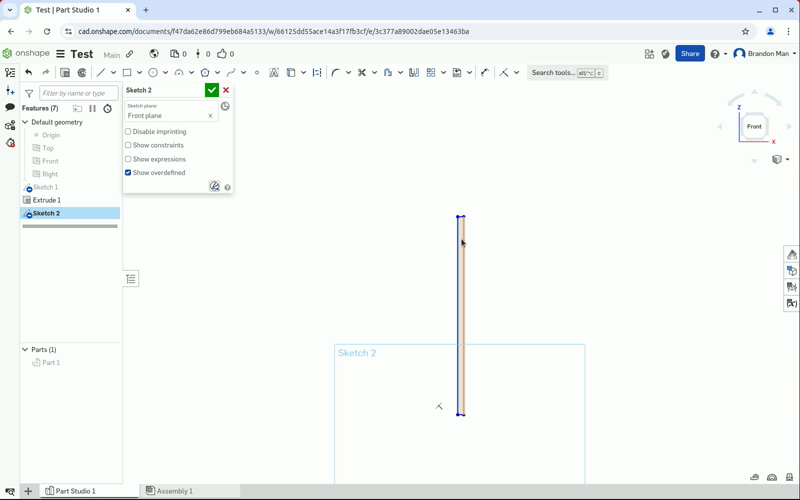
scroll(6)
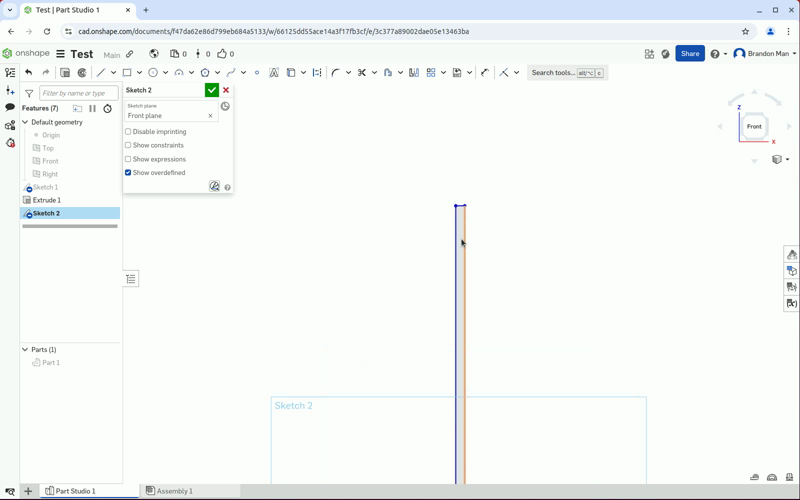
scroll(6)
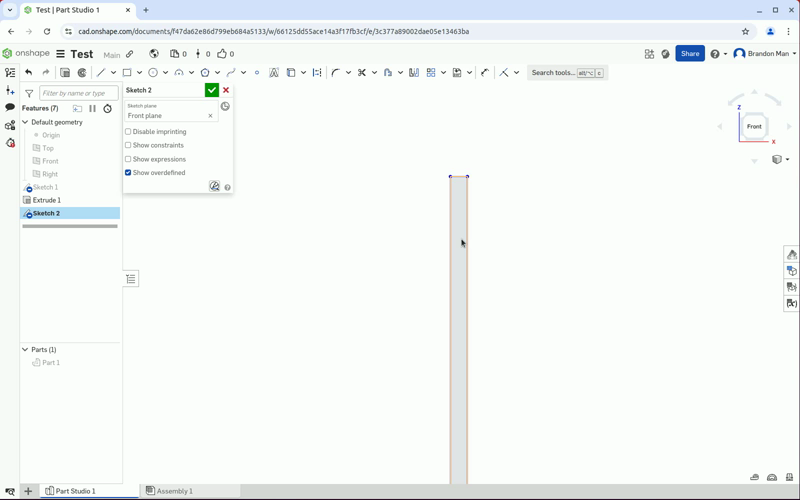
click(461, 238)
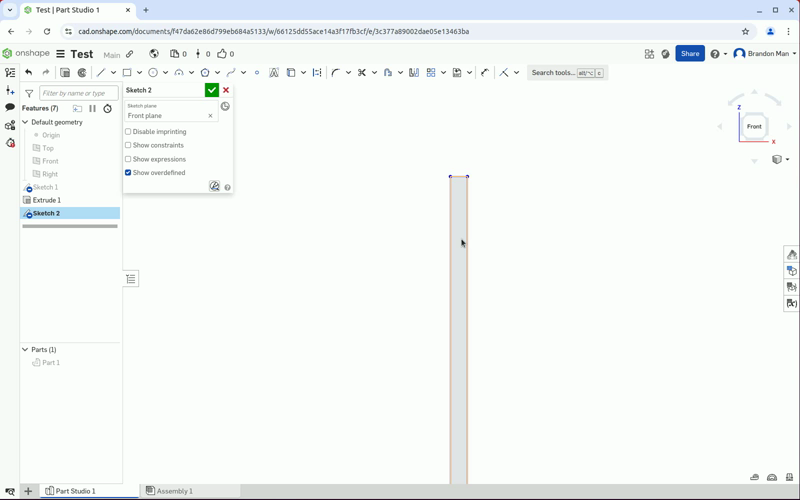
scroll(-6)
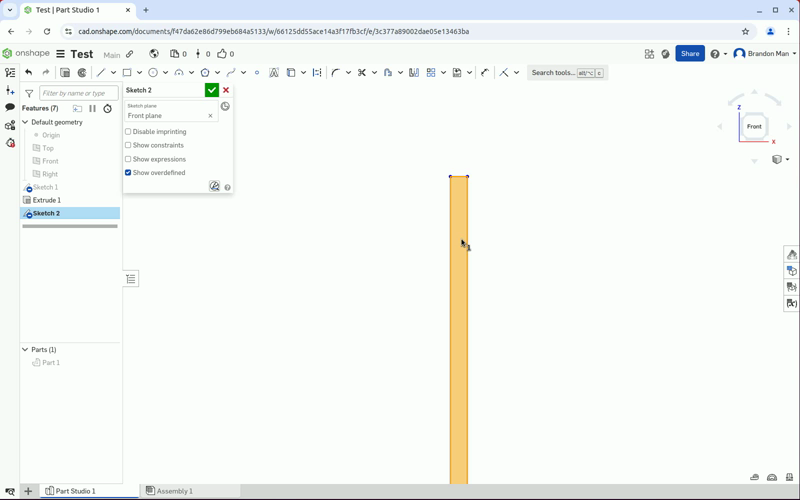
scroll(-6)
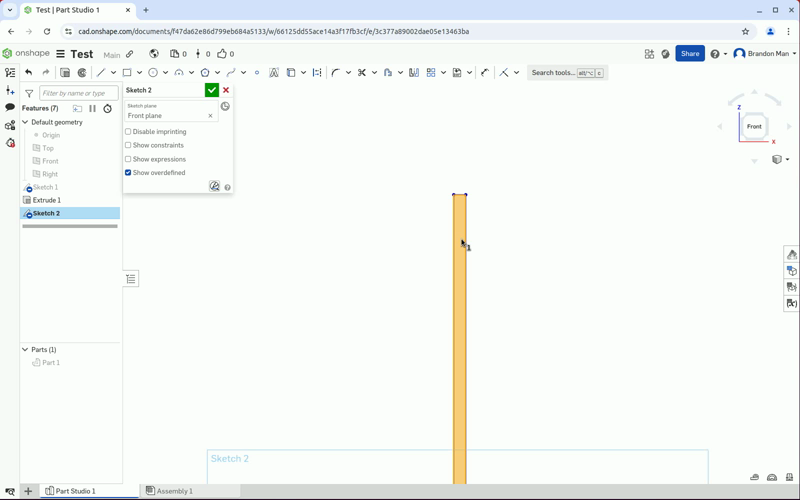
scroll(-6)
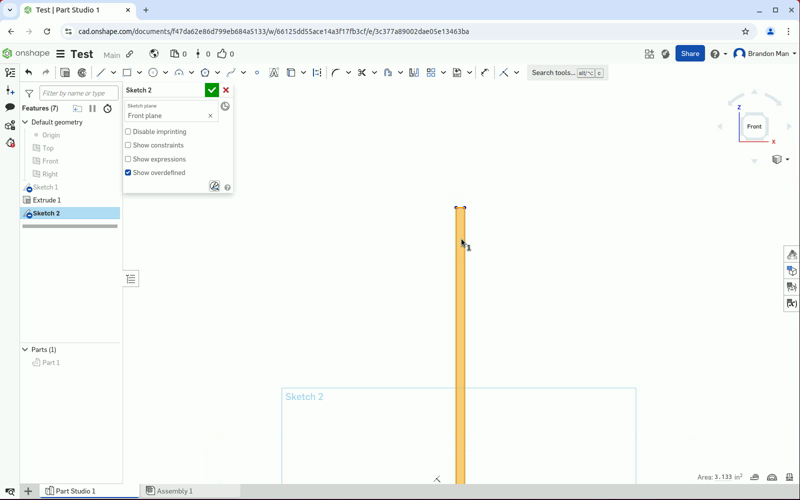
scroll(-6)
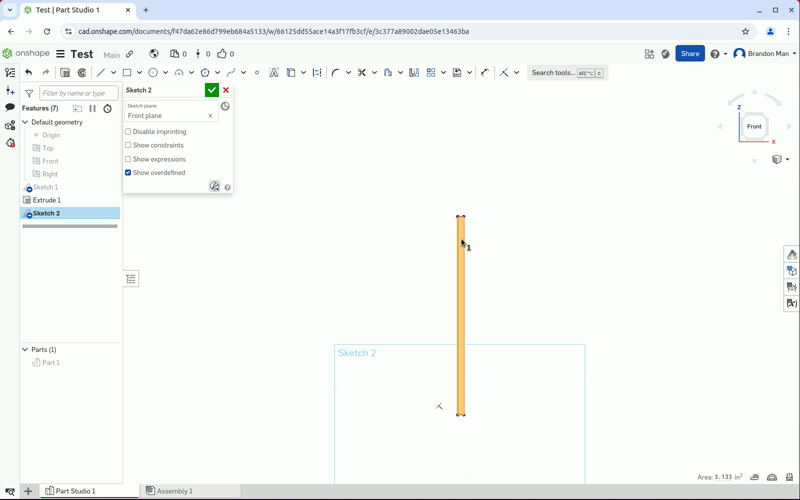
scroll(-6)
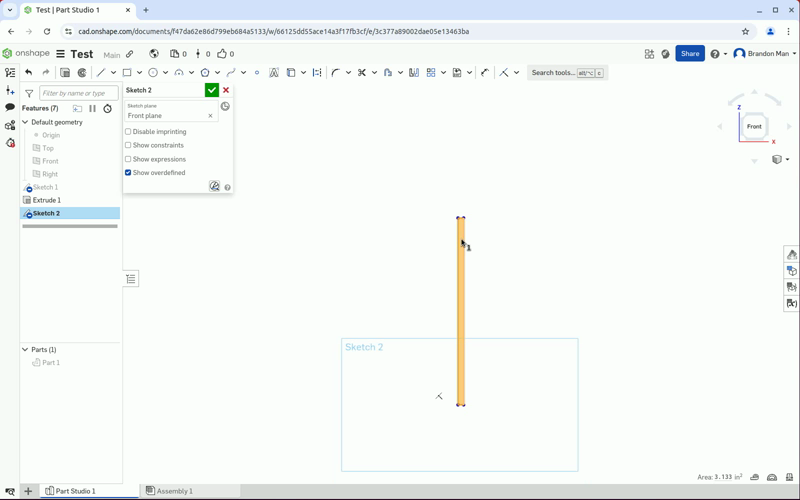
scroll(-6)
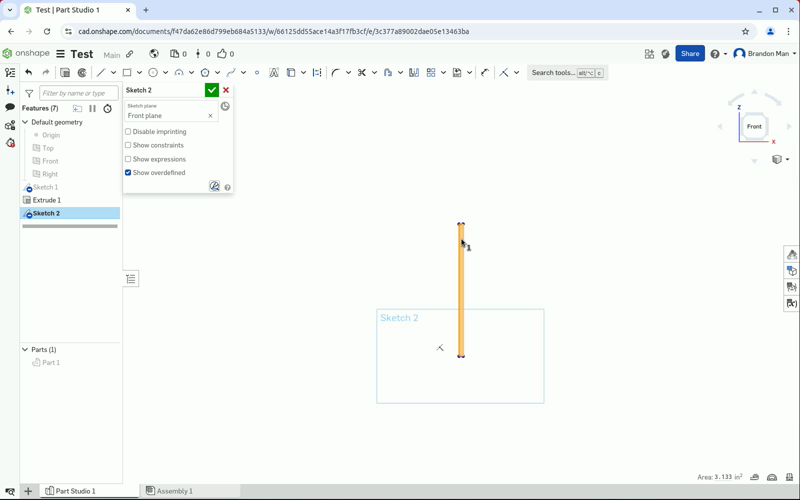
scroll(-6)
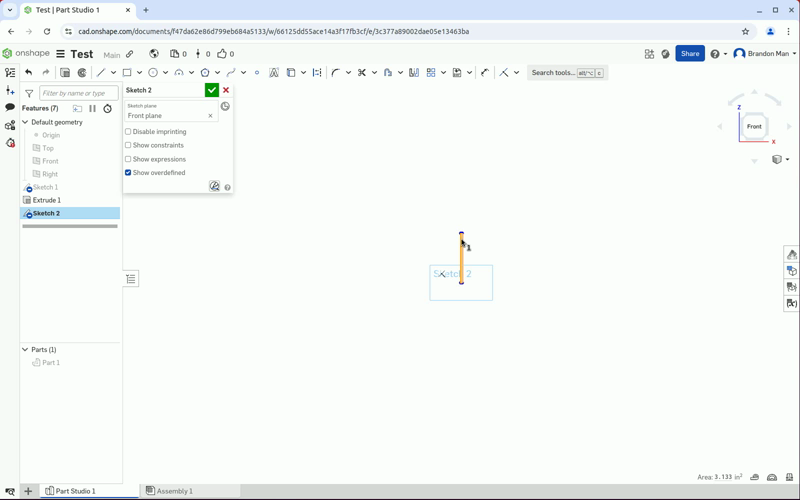
mouse_move(73, 352)
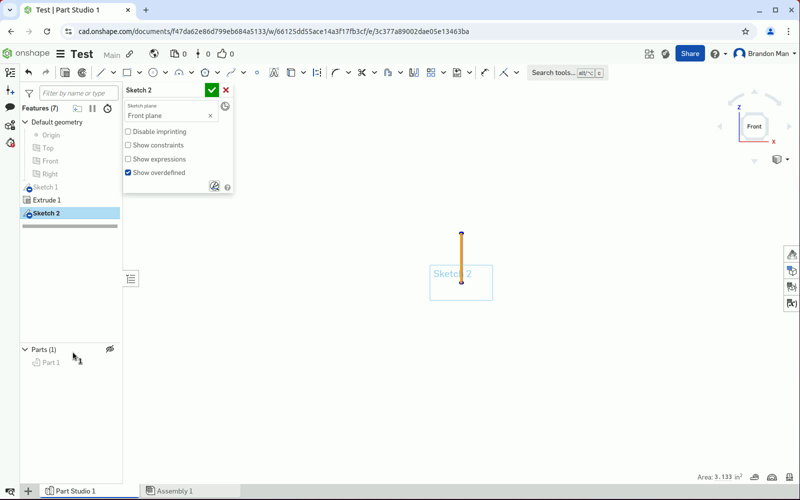
key(shift+y)
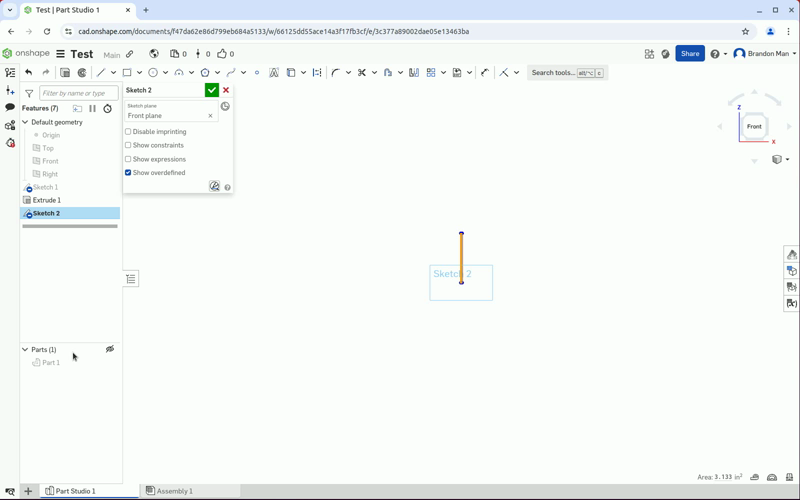
key(shift+e)
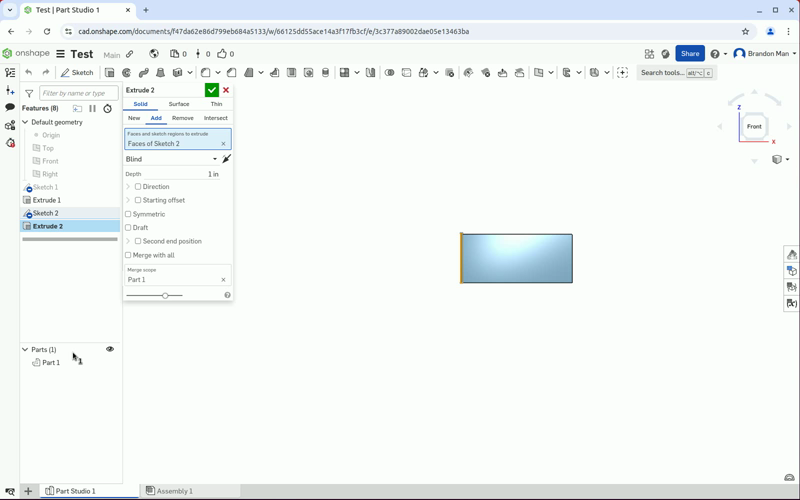
mouse_move(143, 106)
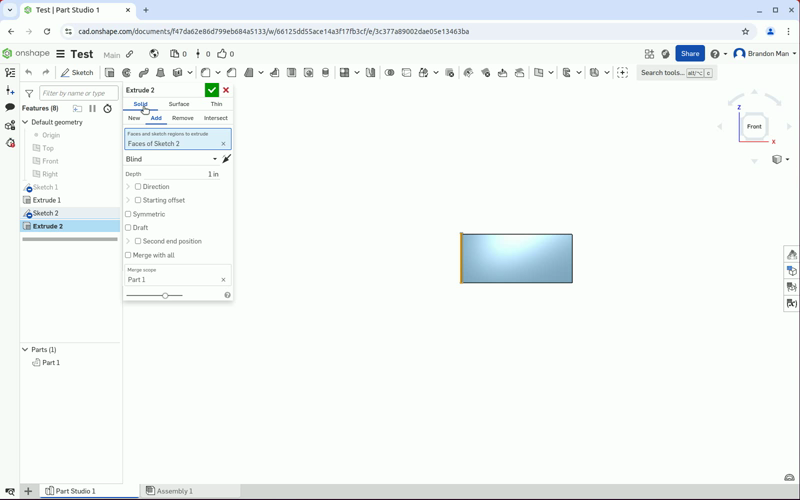
click(143, 106)
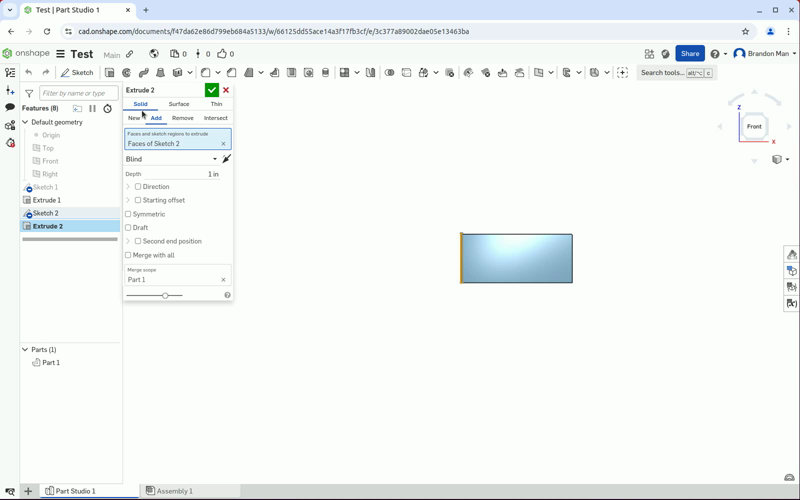
mouse_move(137, 120)
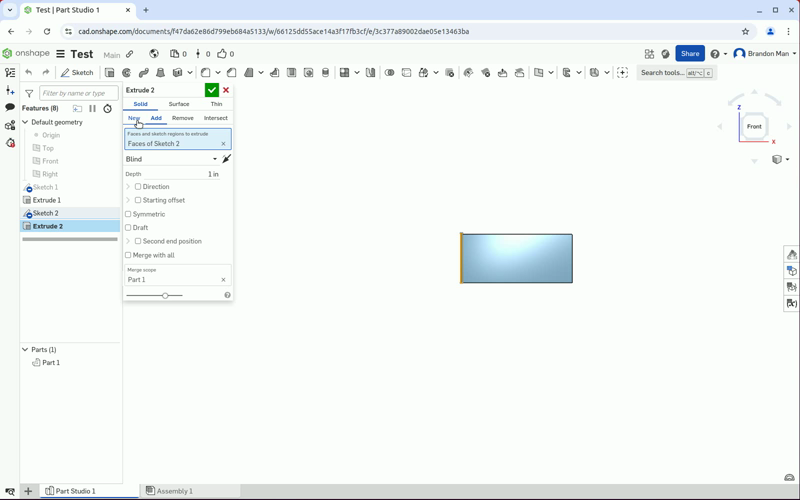
click(137, 120)
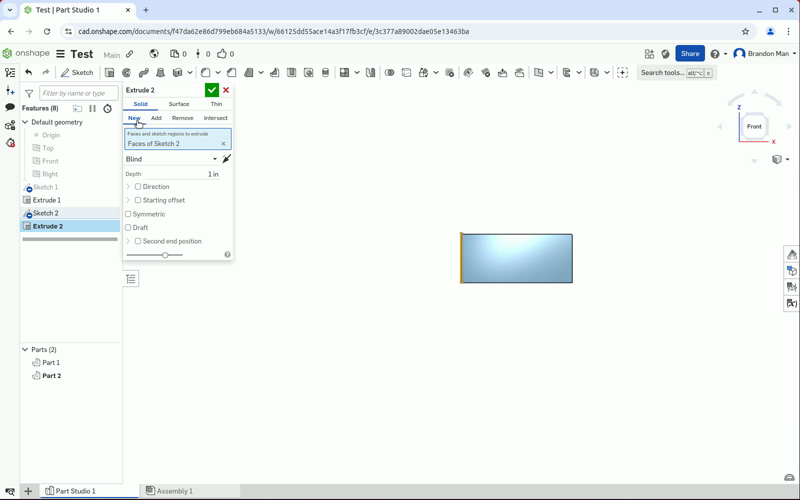
key(tab, 4)
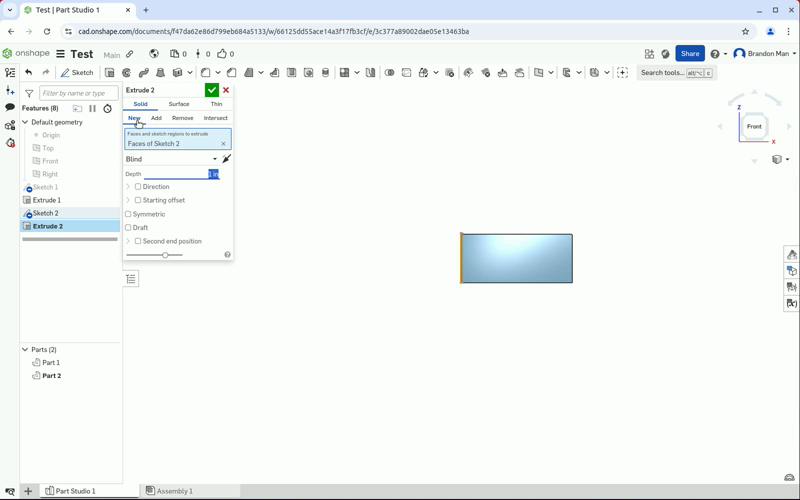
text(0.241)
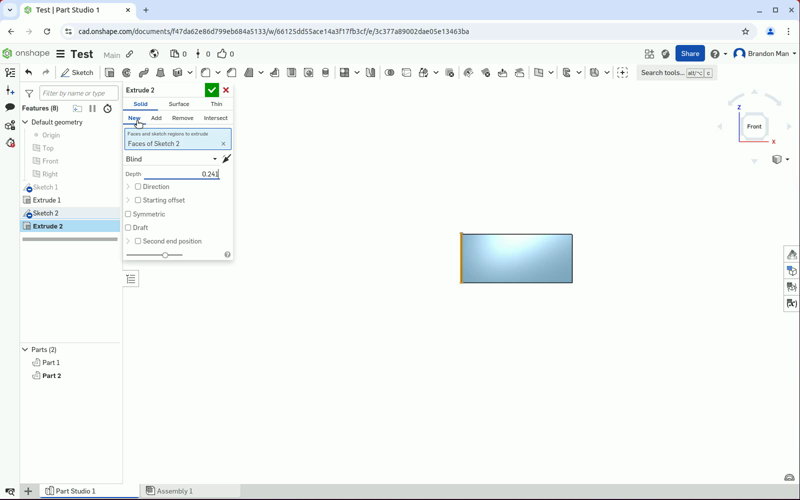
key(enter)
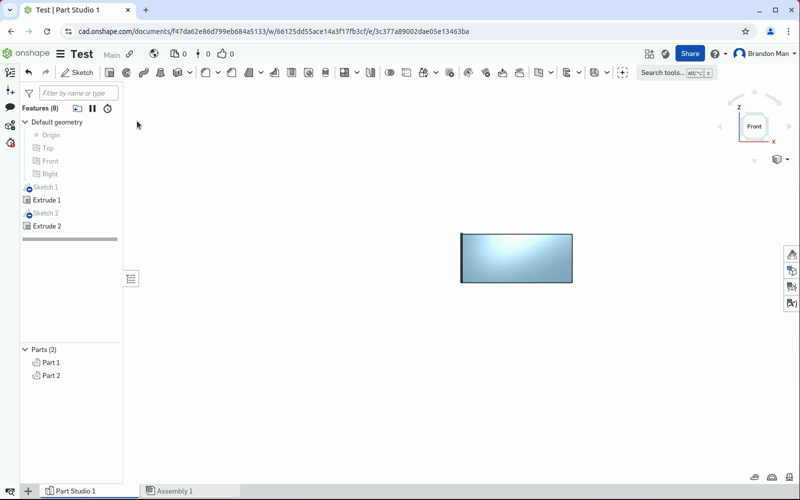
key(shift+h)
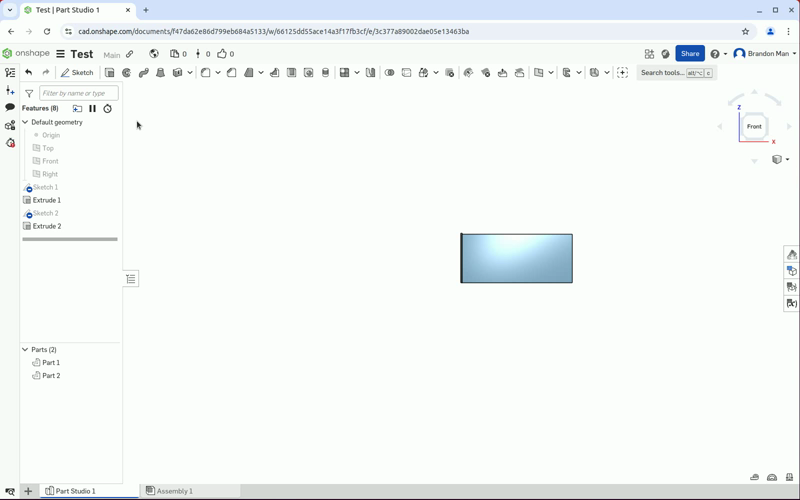
key(shift+h)
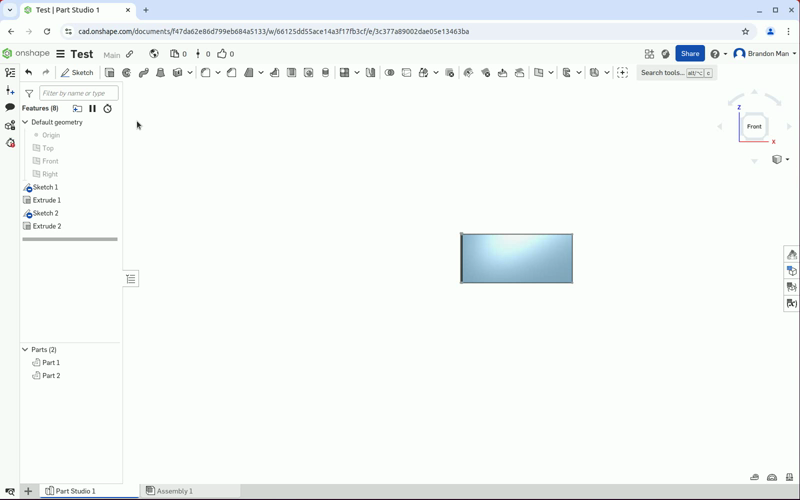
key(shift+7)
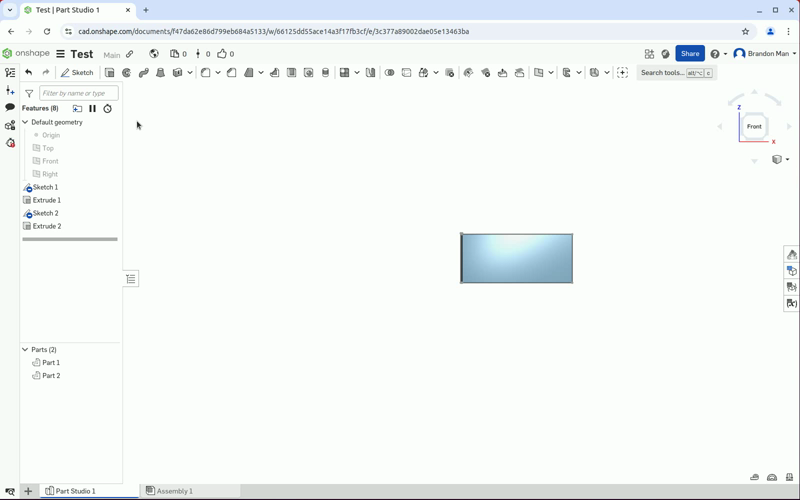
key(left, 2)
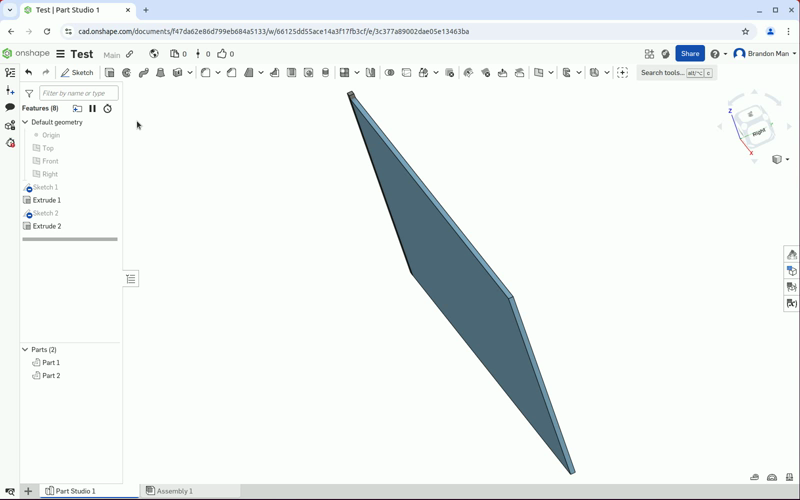
key(down, 2)
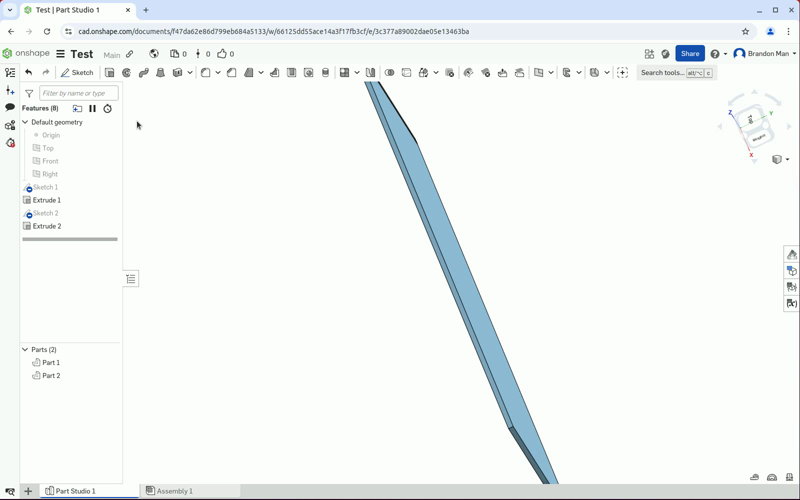
key(up, 2)
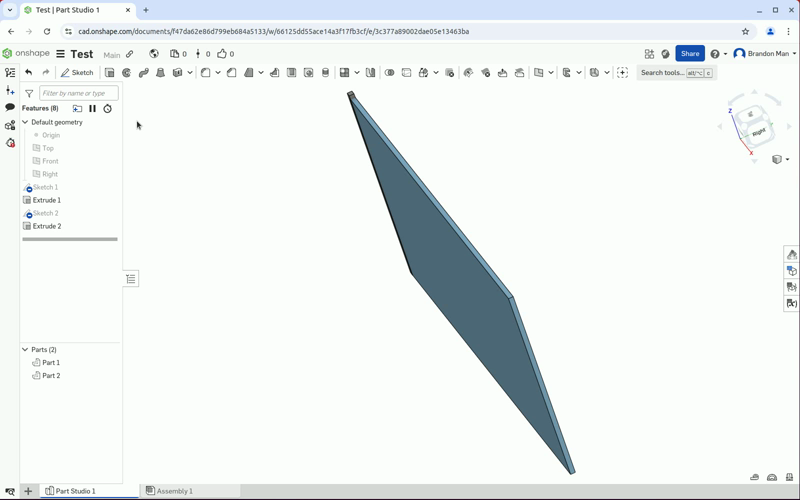
key(right, 2)
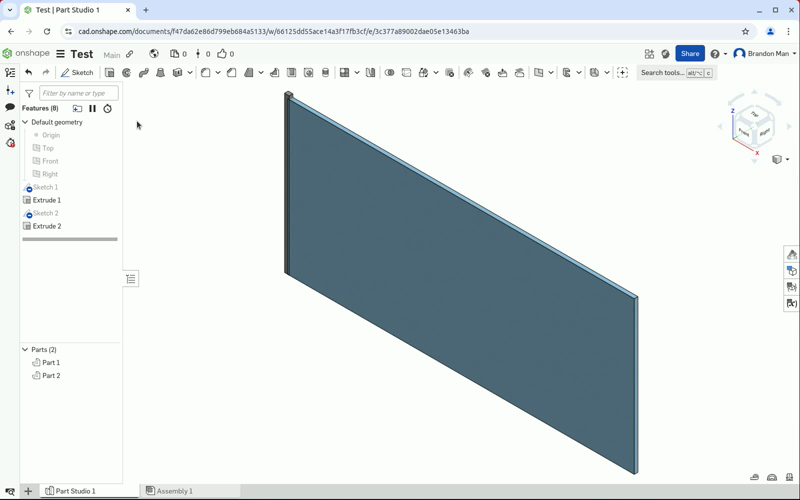
mouse_move(73, 189)
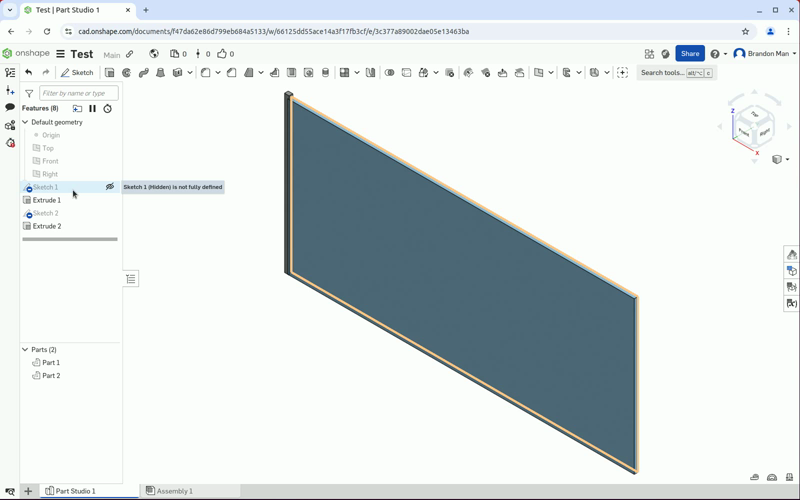
click(73, 189)